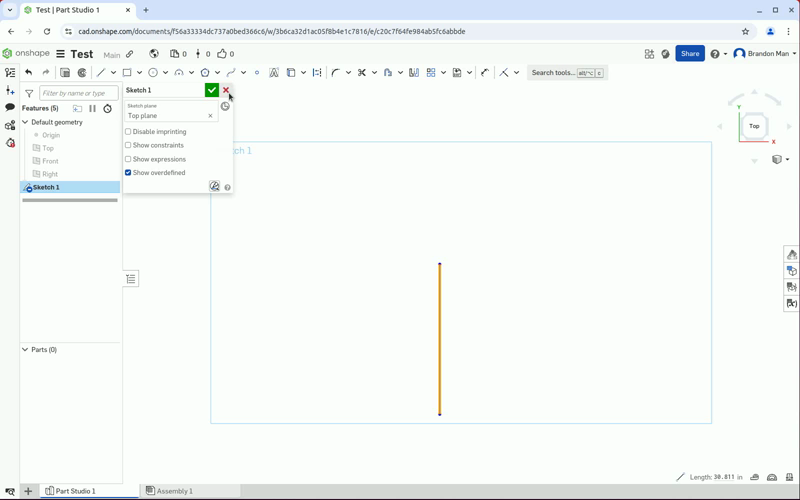
key(shift+h)
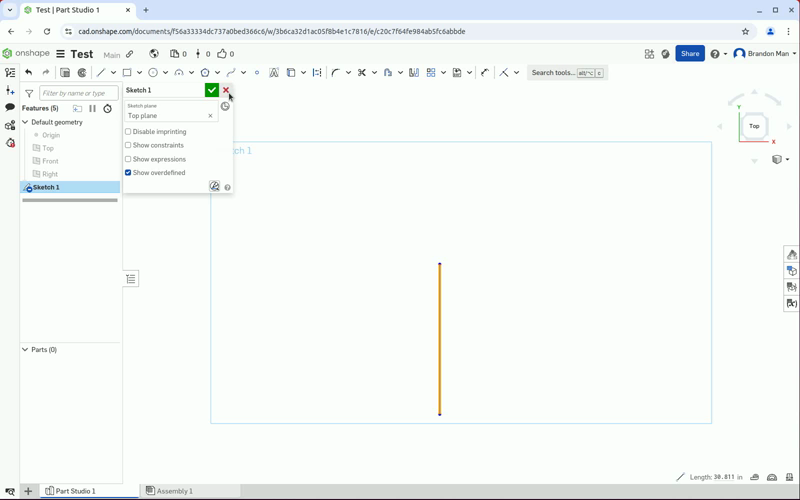
key(shift+s)
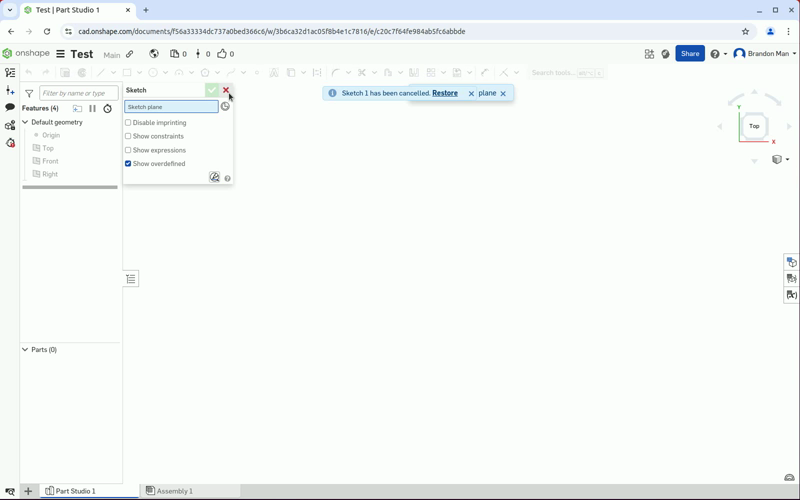
mouse_move(73, 150)
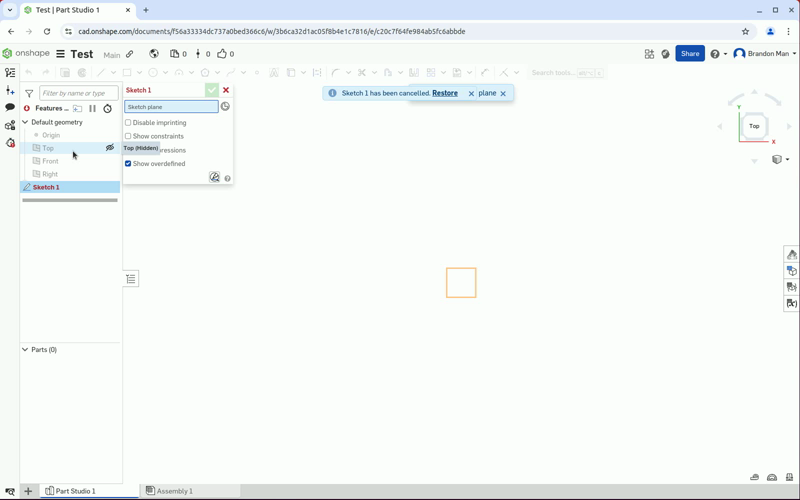
click(73, 150)
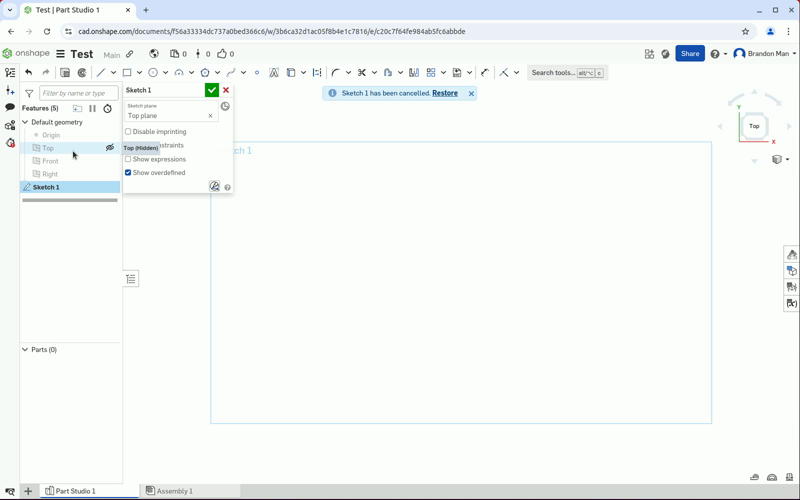
mouse_move(73, 352)
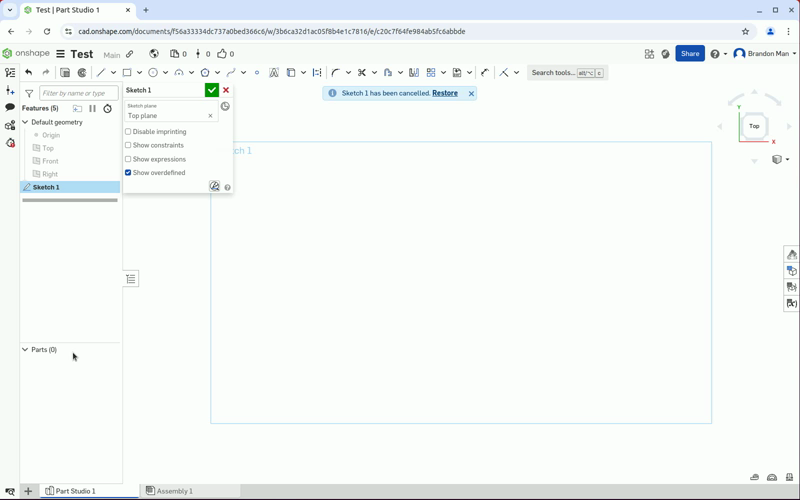
key(y)
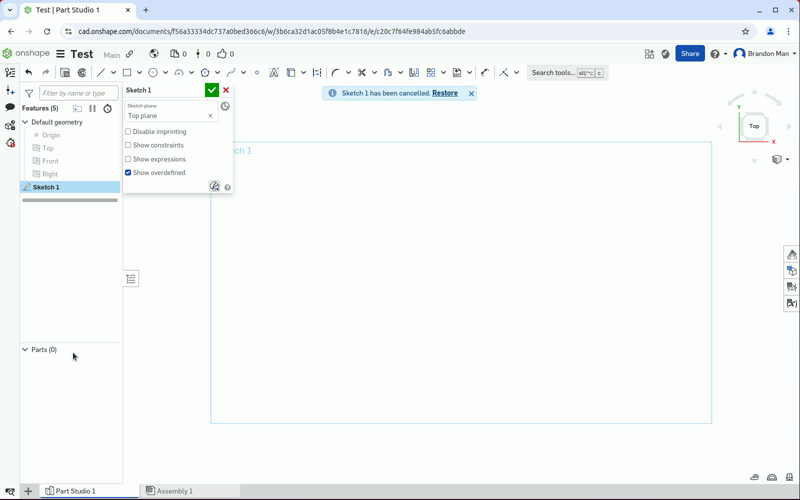
key(l)
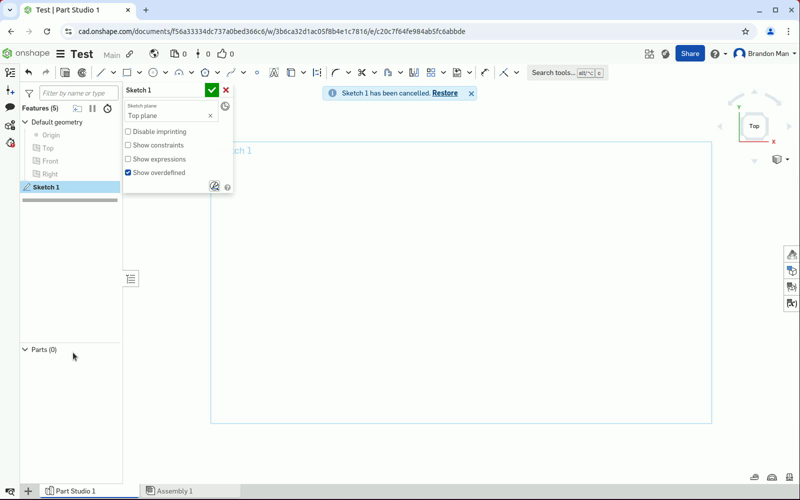
key_down(shift)
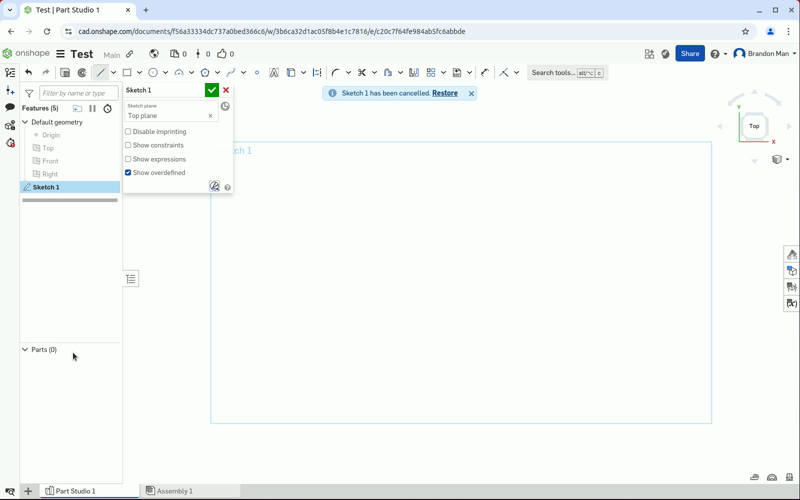
mouse_move(460, 282)
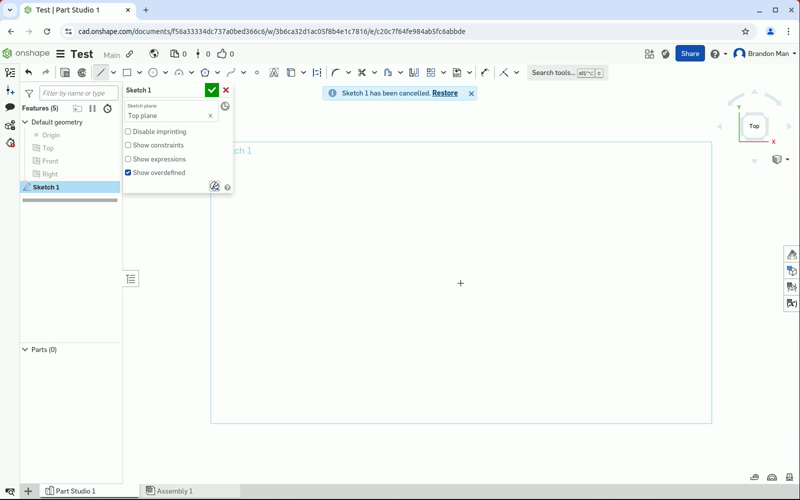
click(460, 282)
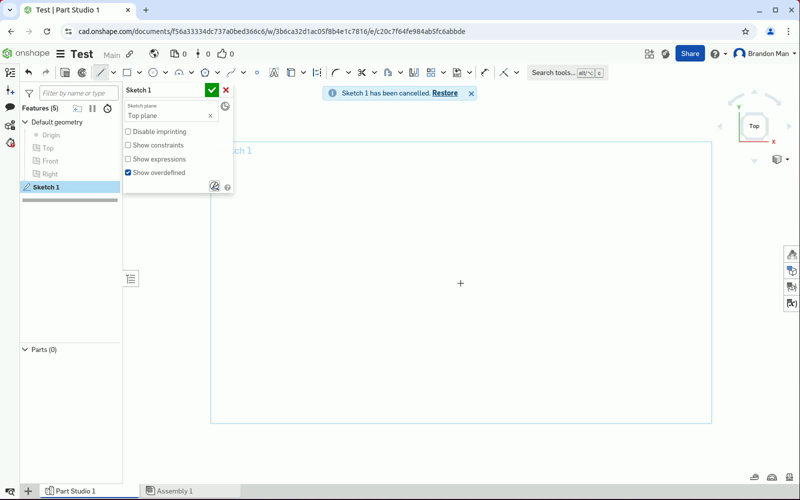
key_up(shift)
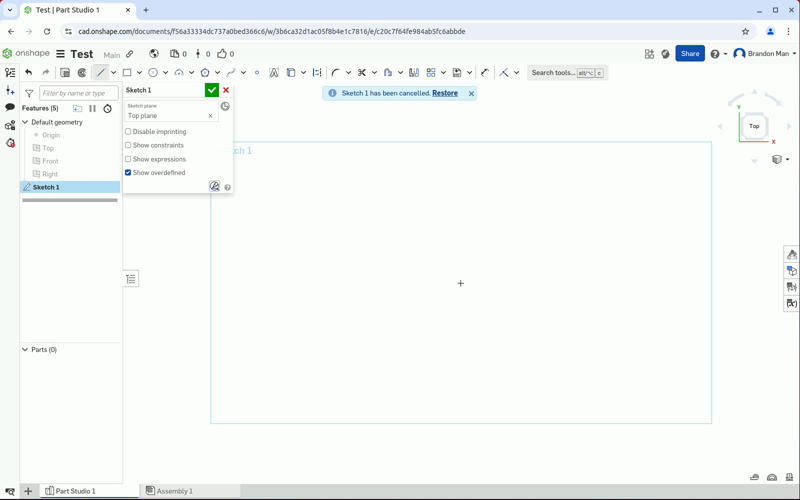
key_down(shift)
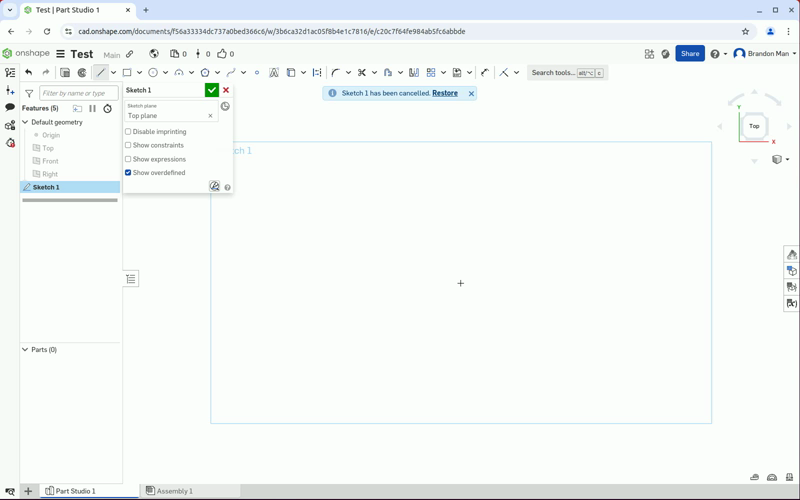
mouse_move(535, 282)
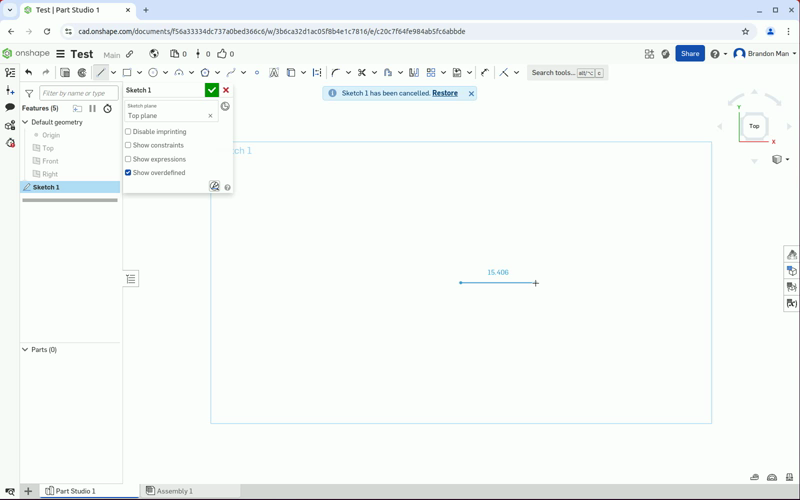
click(535, 282)
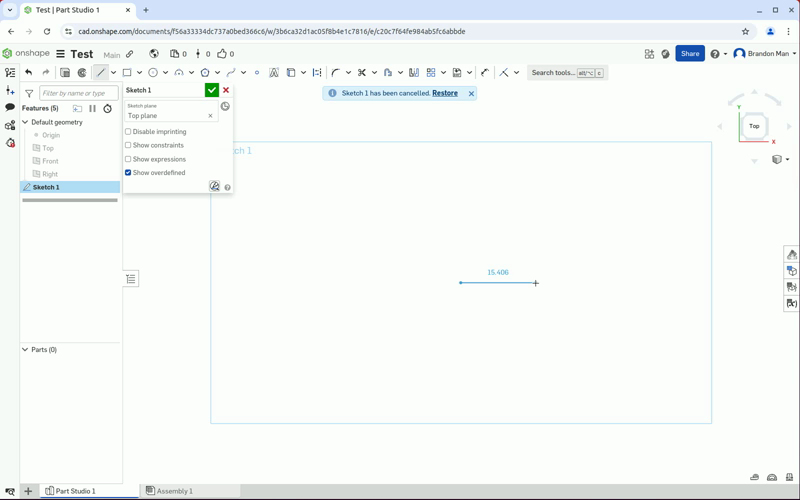
key_up(shift)
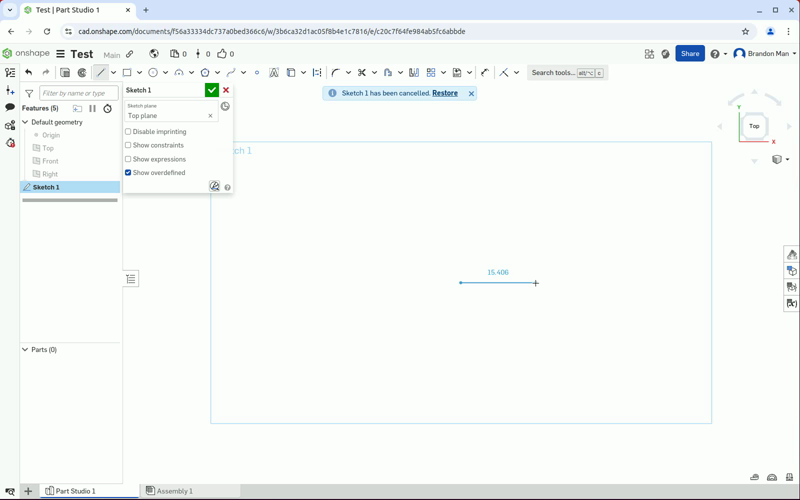
key_down(shift)
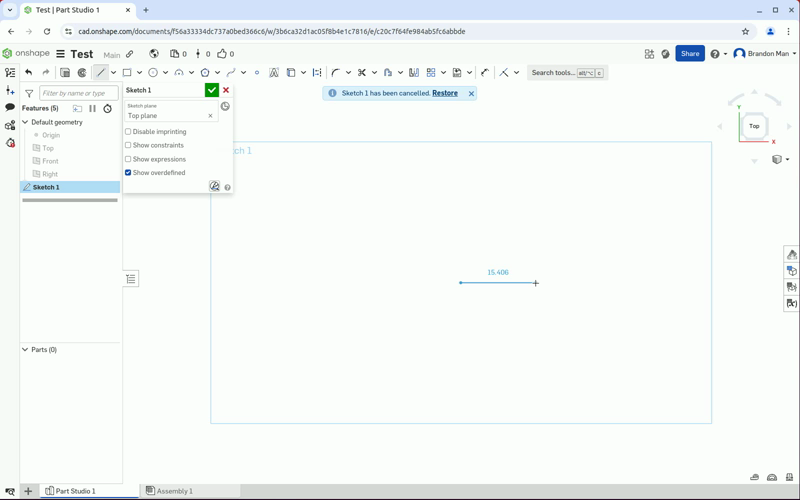
mouse_move(535, 170)
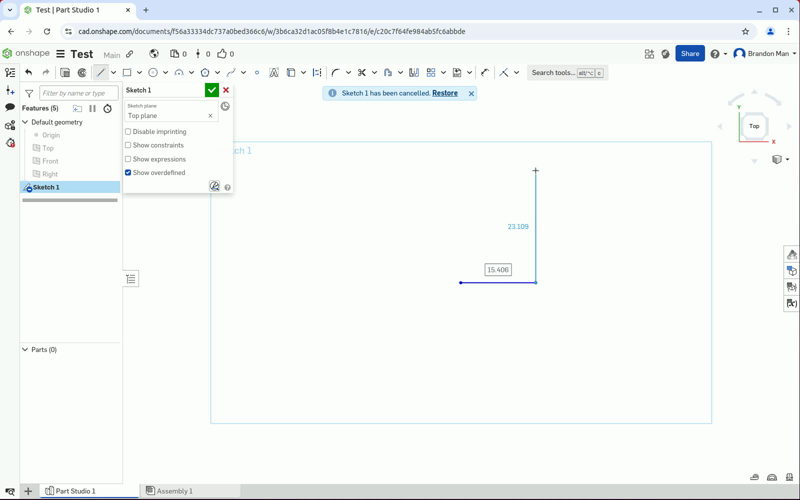
click(535, 170)
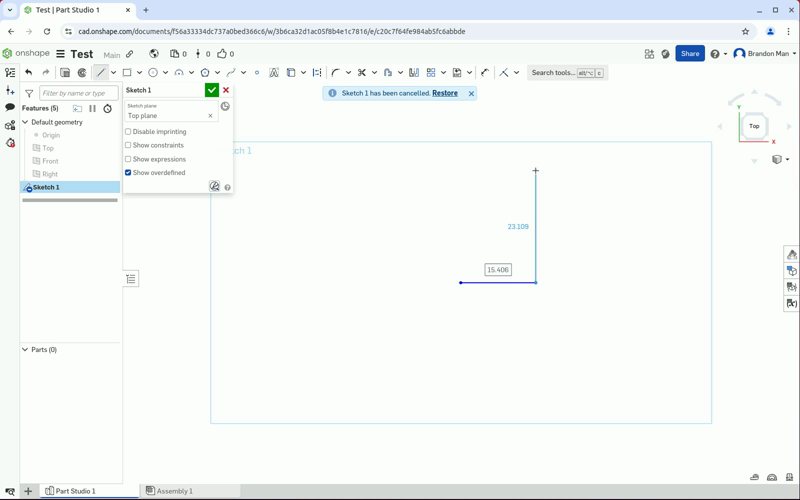
key_up(shift)
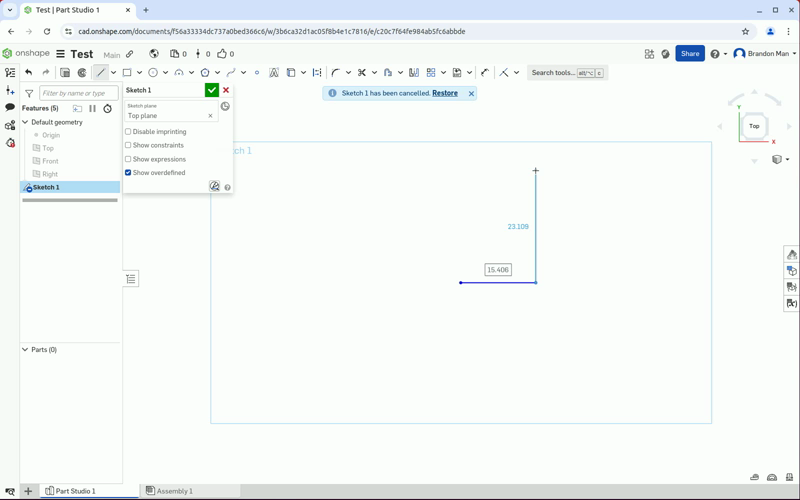
key_down(shift)
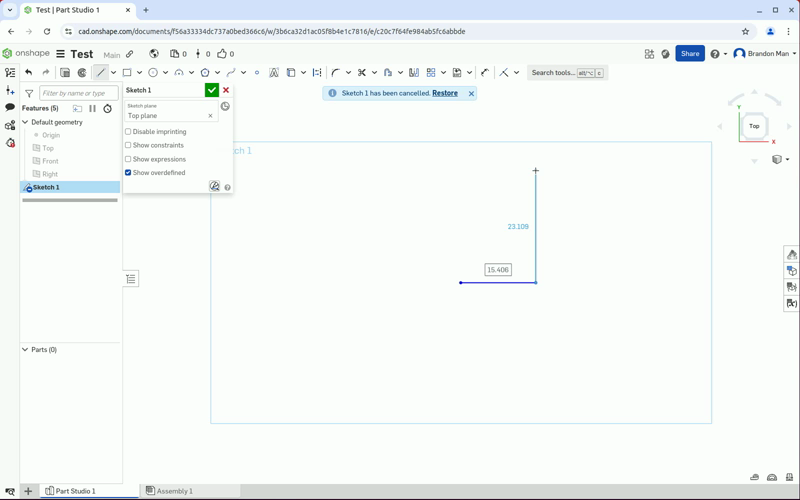
mouse_move(460, 170)
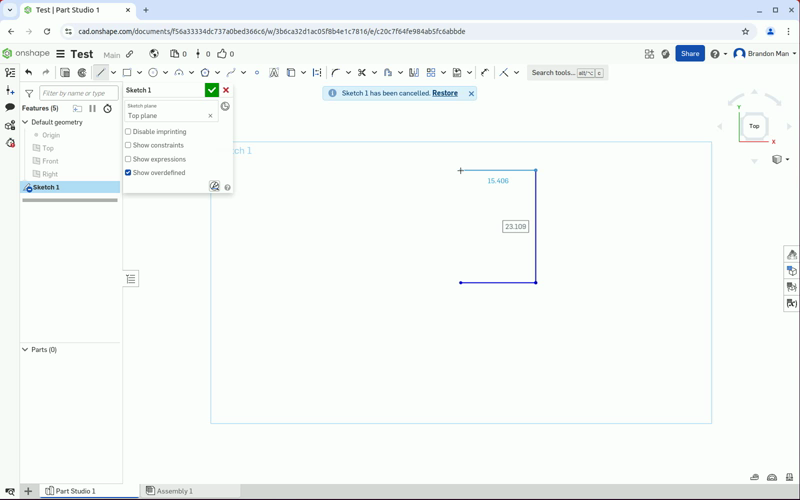
click(460, 170)
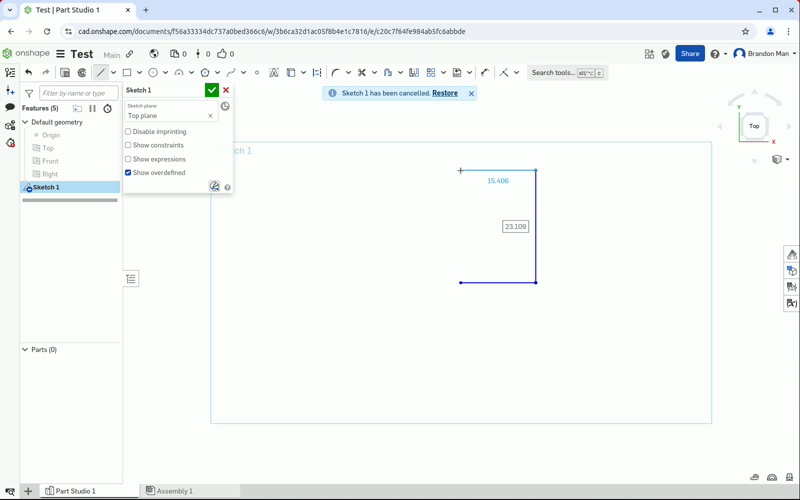
key_up(shift)
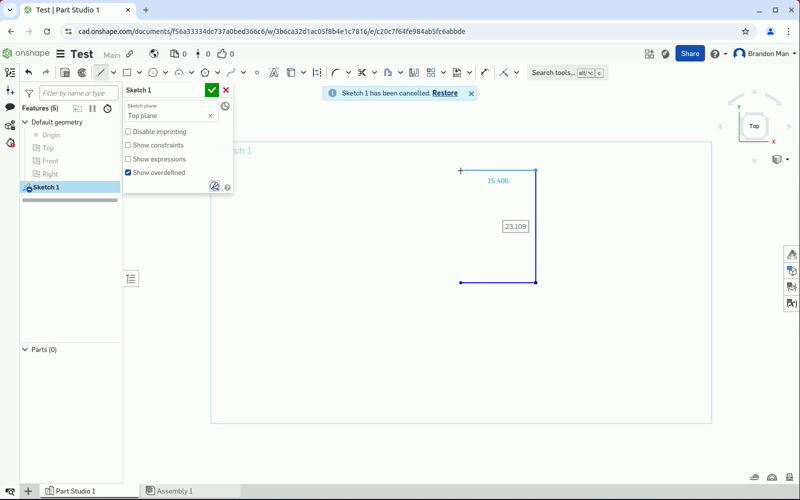
key_down(shift)
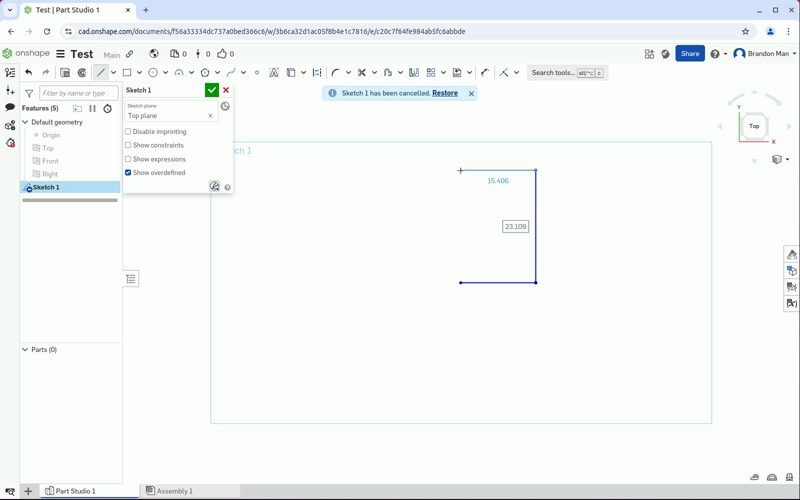
mouse_move(460, 282)
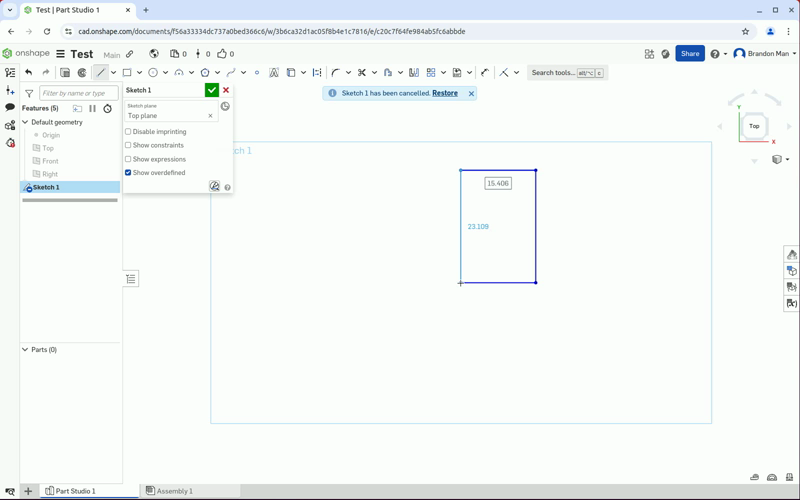
key_up(shift)
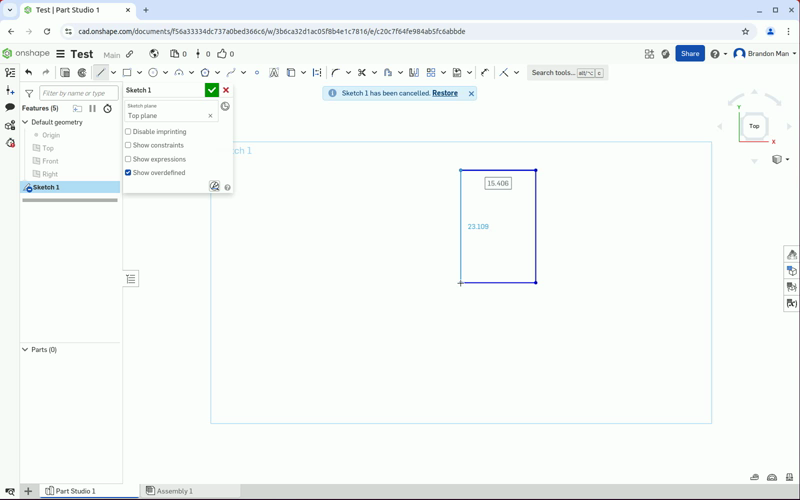
click(460, 282)
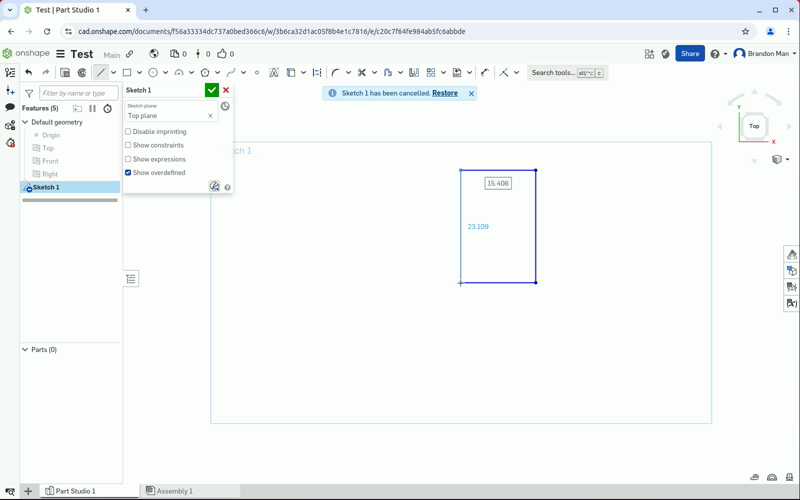
key(esc)
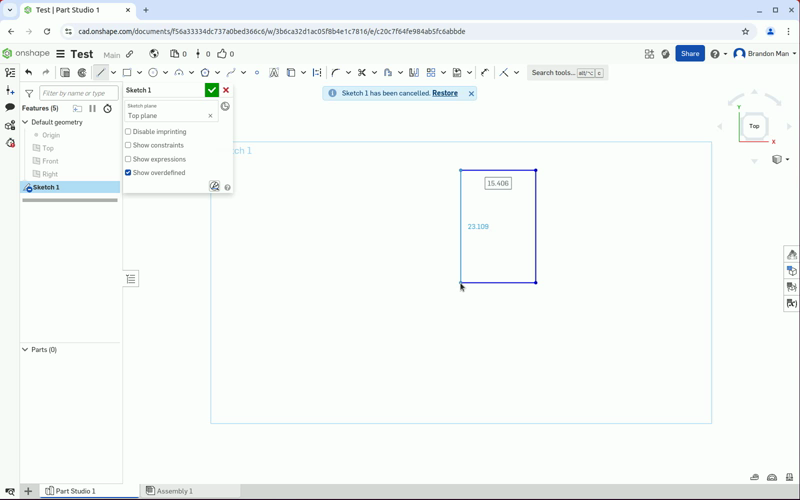
mouse_move(529, 255)
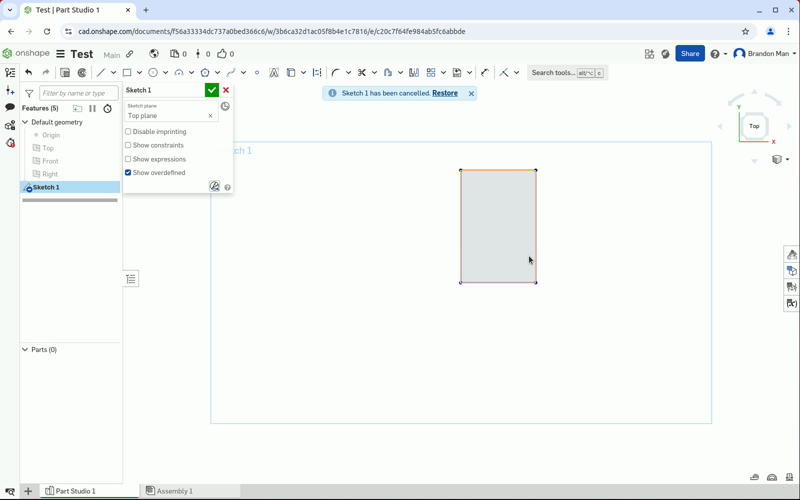
click(529, 255)
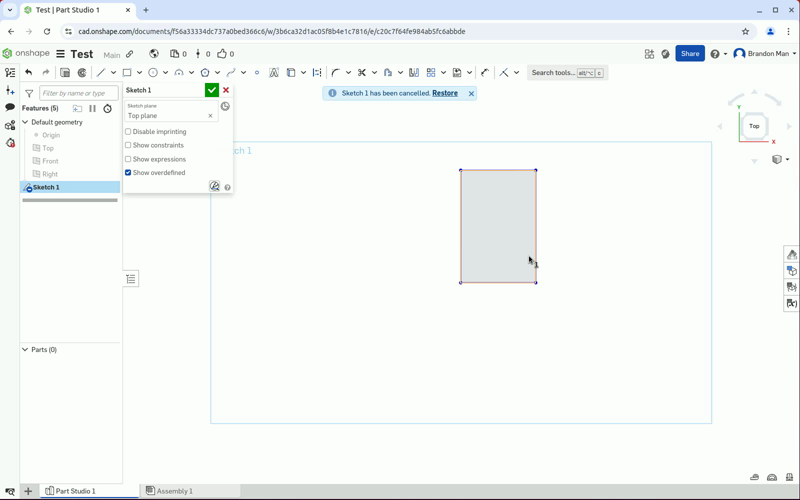
mouse_move(73, 352)
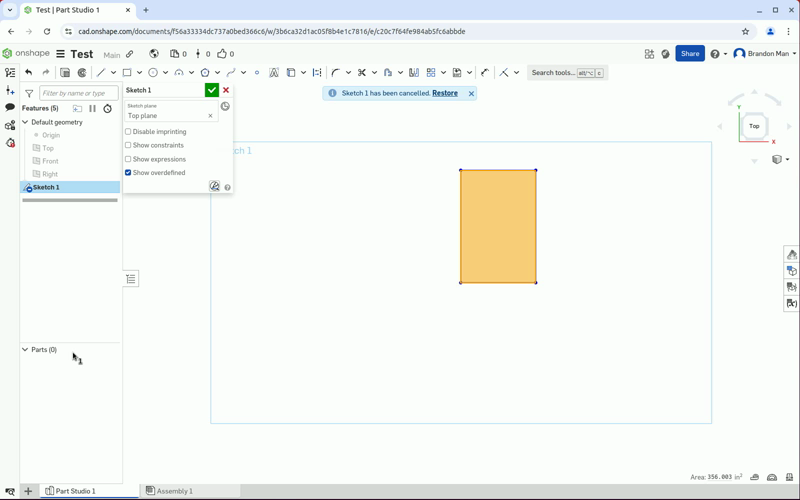
key(shift+y)
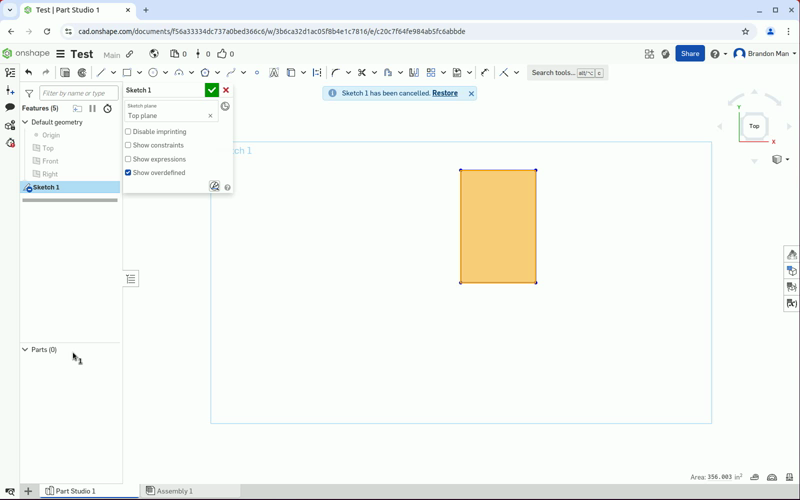
key(shift+e)
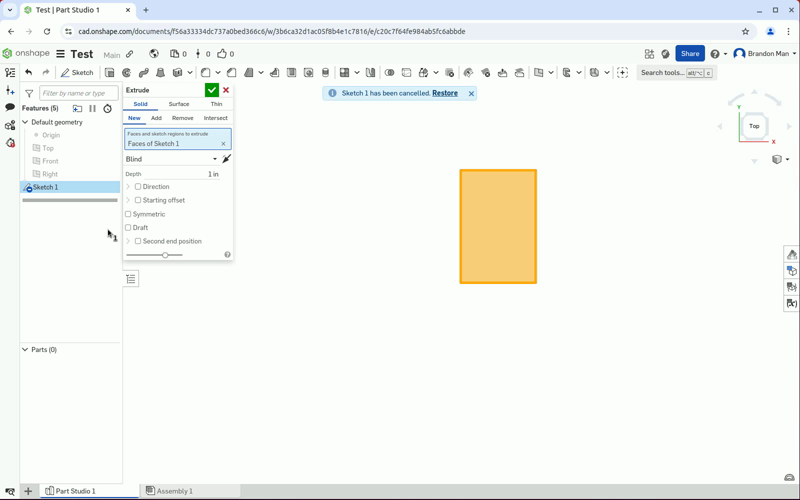
mouse_move(143, 106)
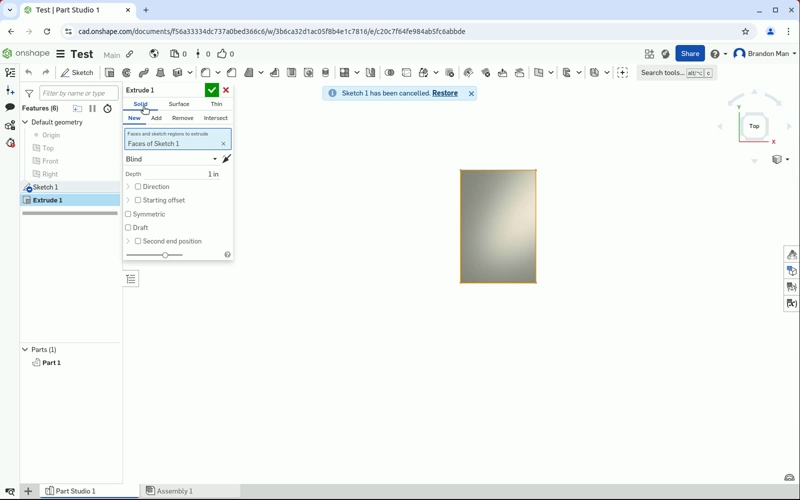
click(143, 106)
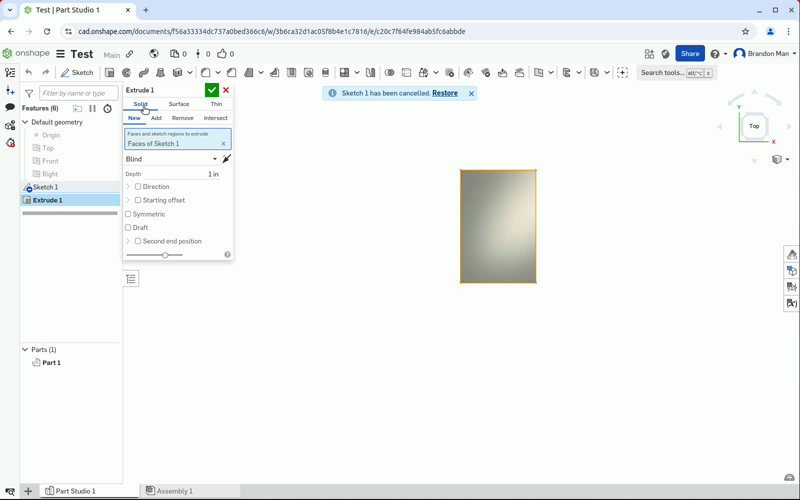
mouse_move(137, 120)
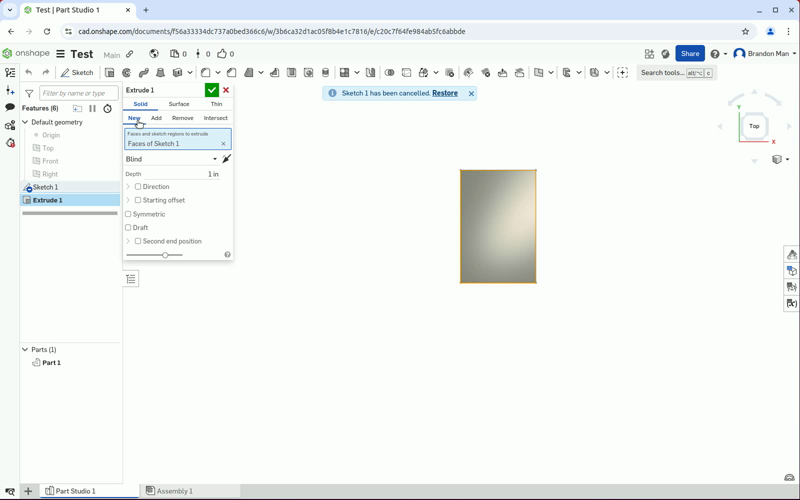
click(137, 120)
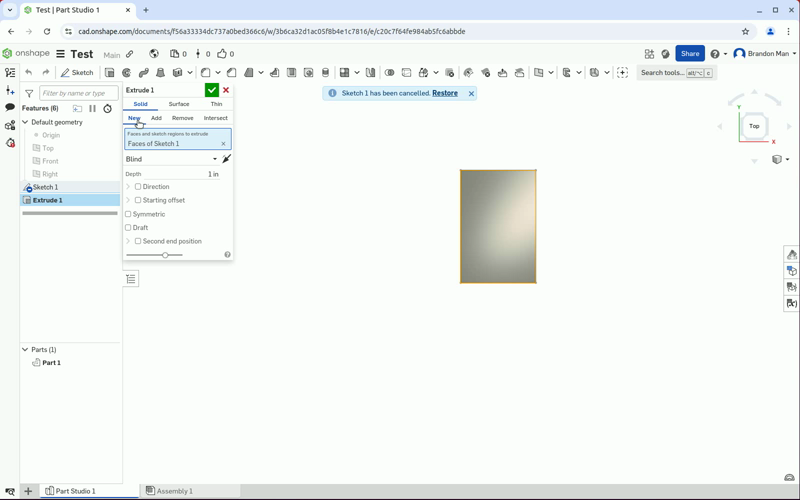
key(tab, 4)
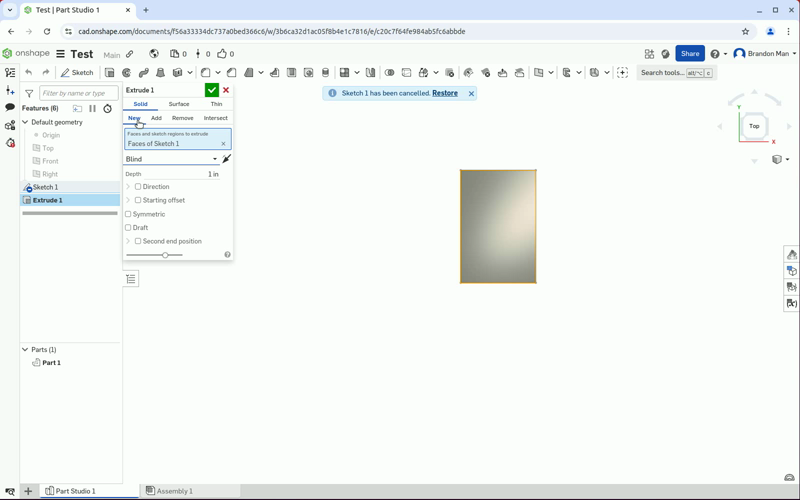
text(9.147)
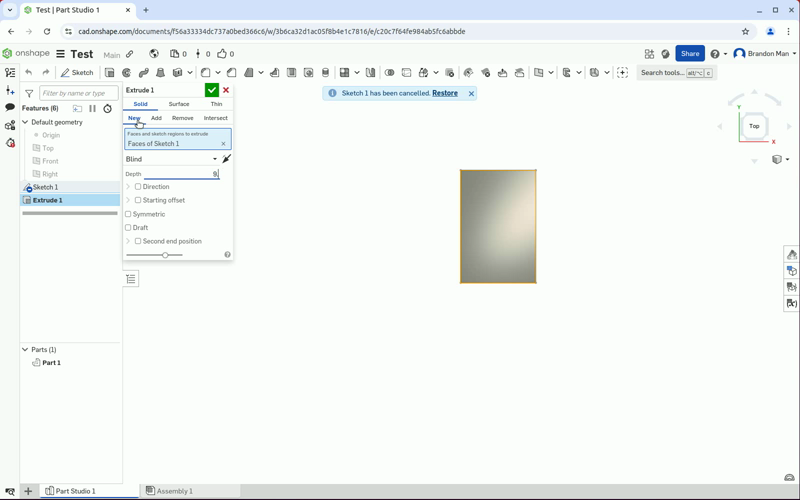
key(enter)
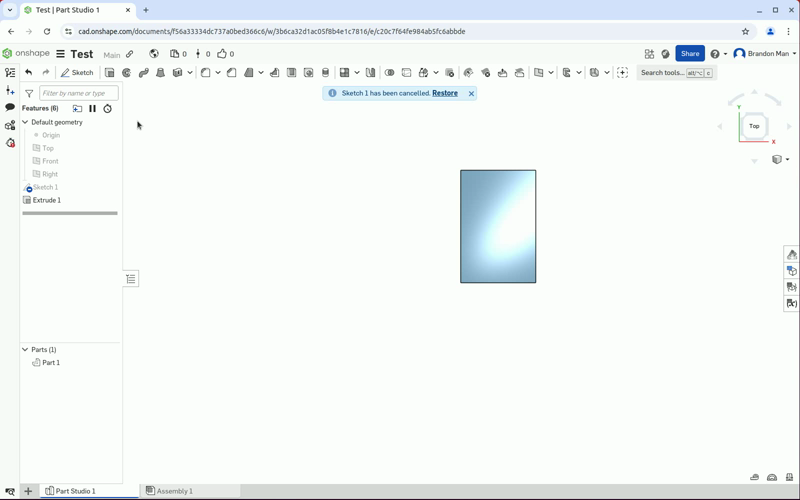
key(shift+h)
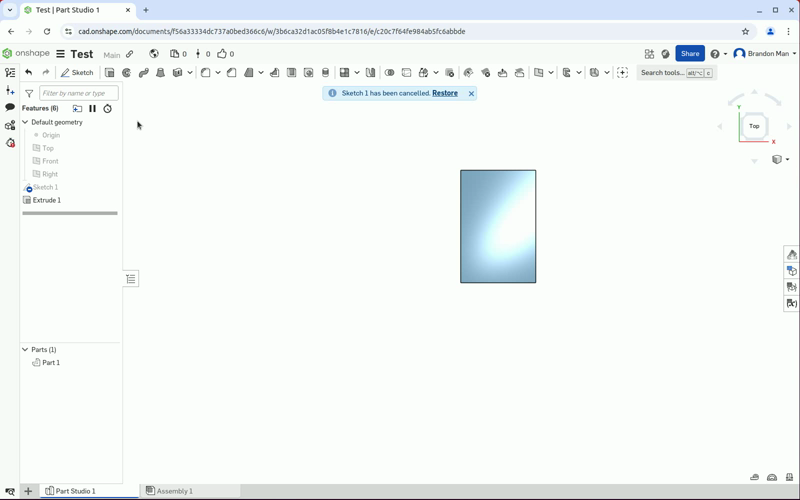
key(shift+h)
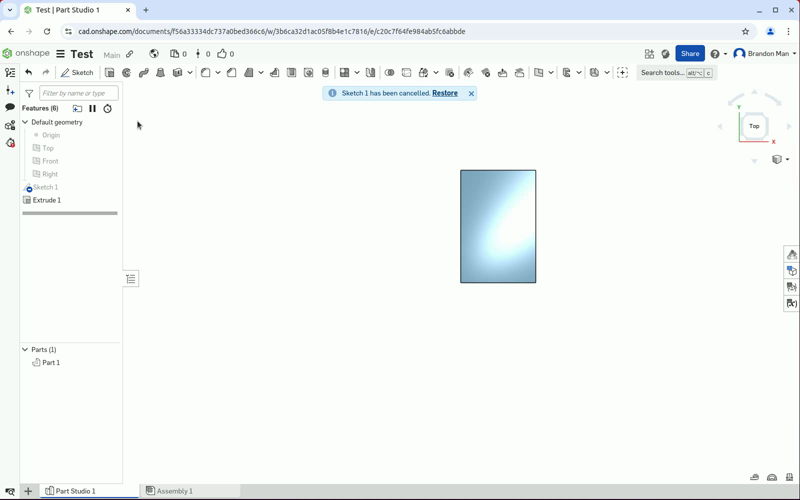
mouse_move(73, 189)
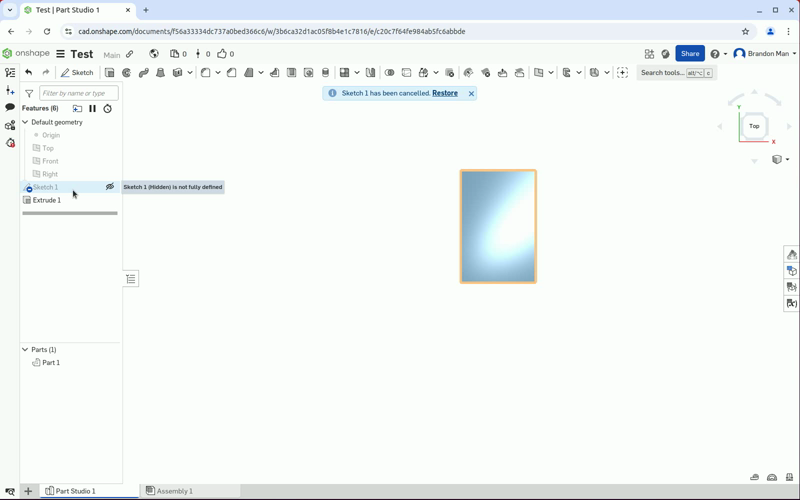
click(73, 189)
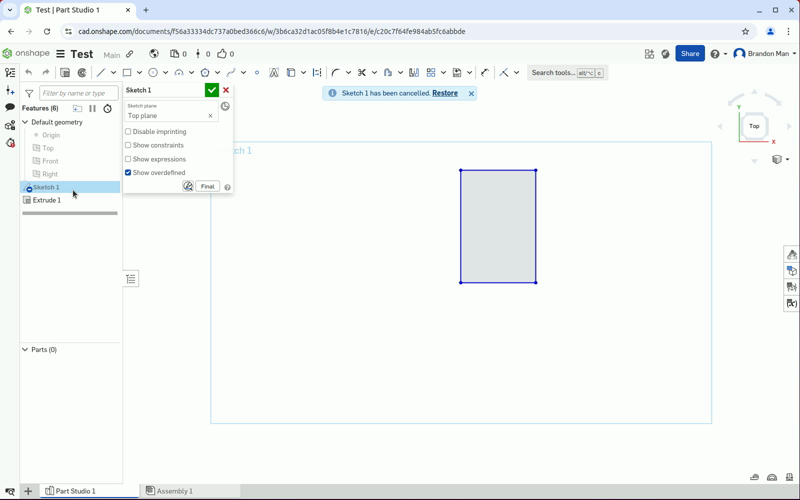
mouse_move(229, 92)
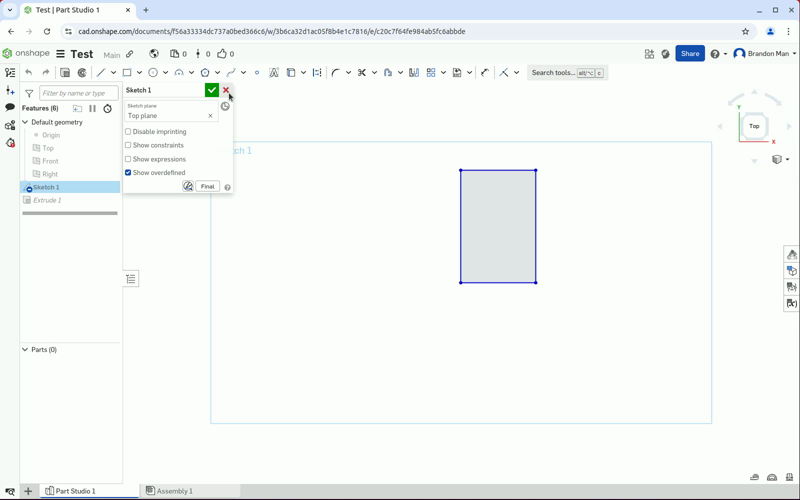
click(229, 92)
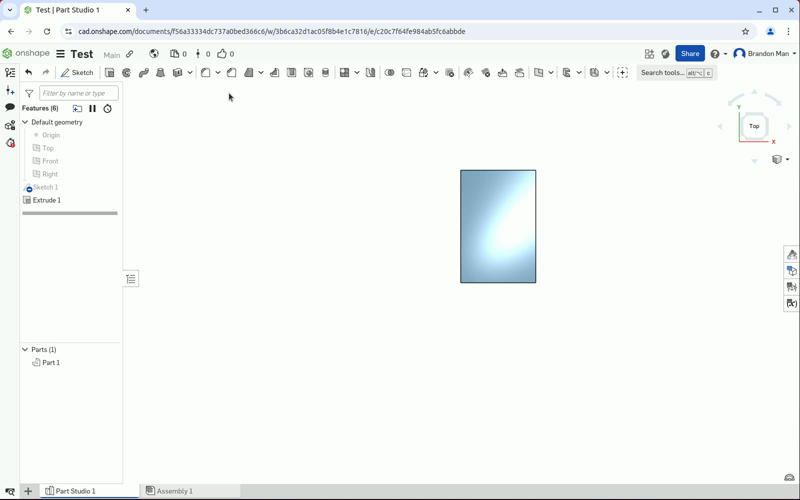
mouse_move(541, 75)
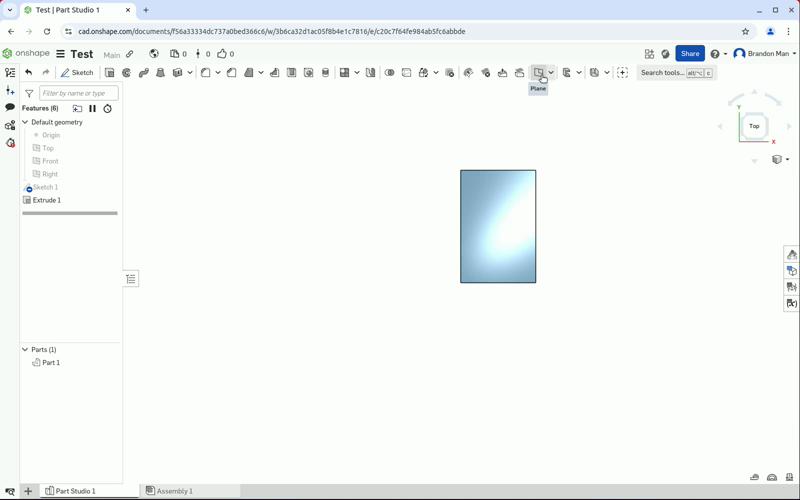
click(541, 75)
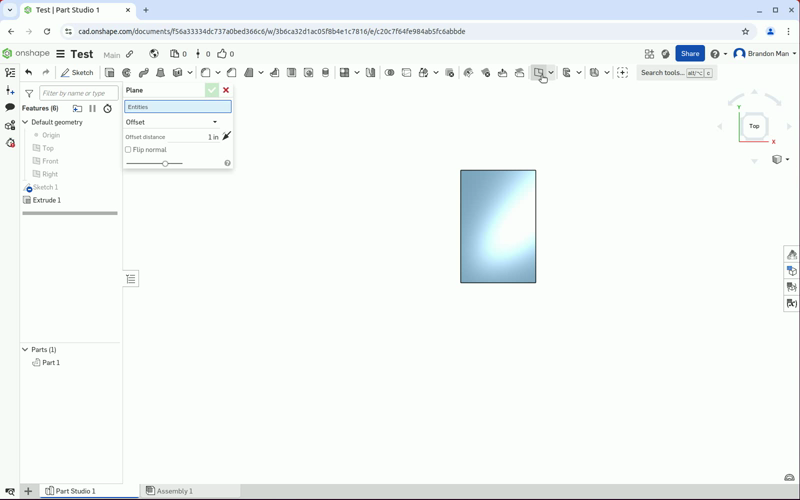
mouse_move(73, 150)
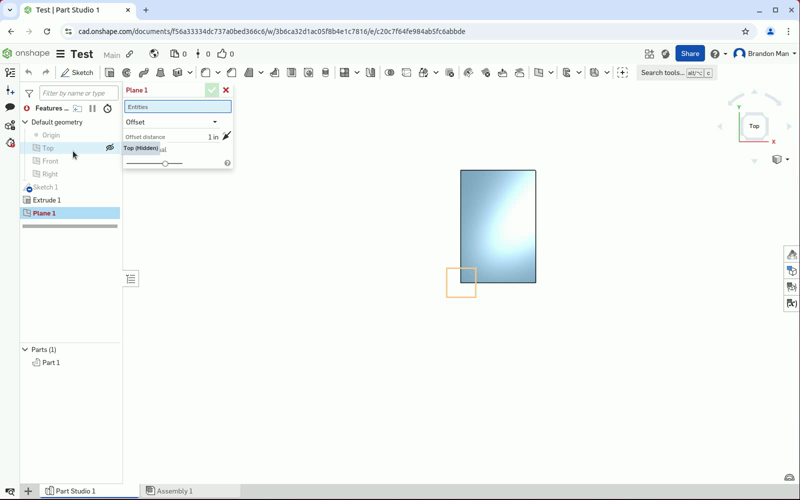
click(73, 150)
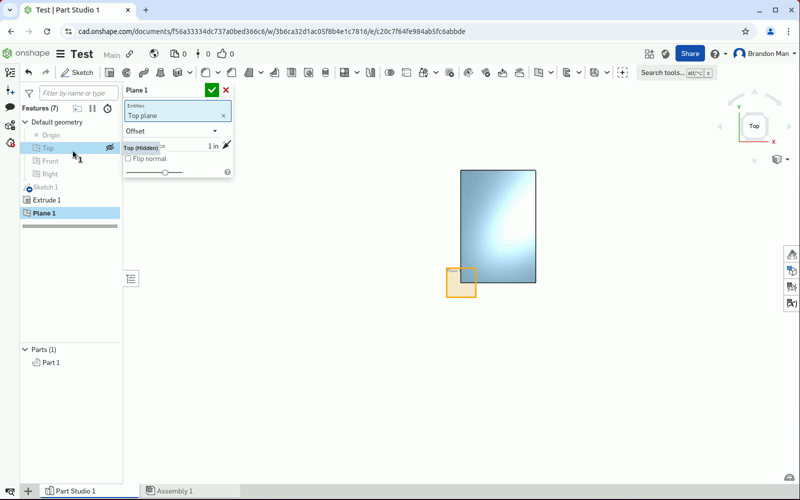
key(tab, 2)
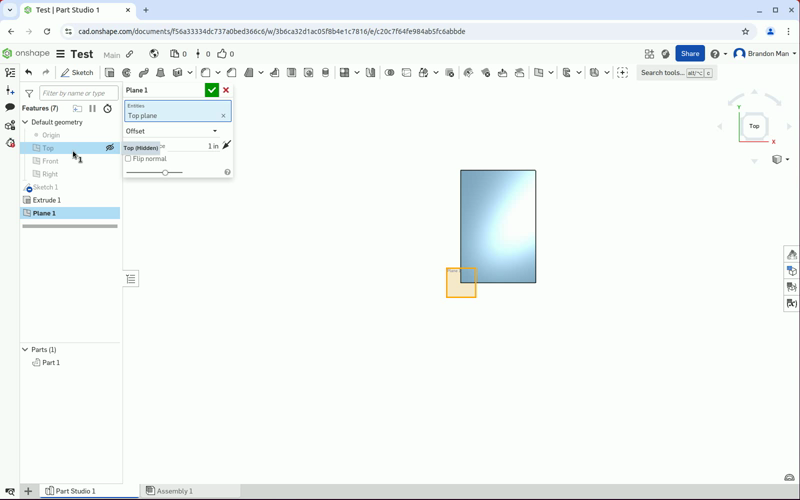
text(9.151)
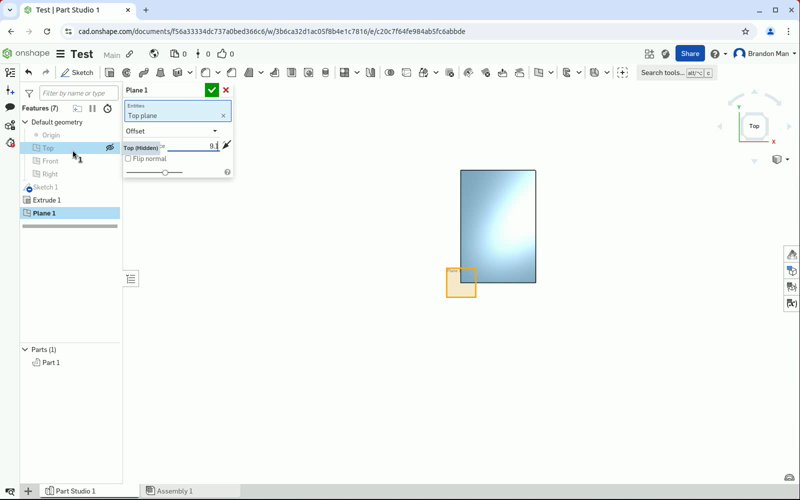
key(enter, 2)
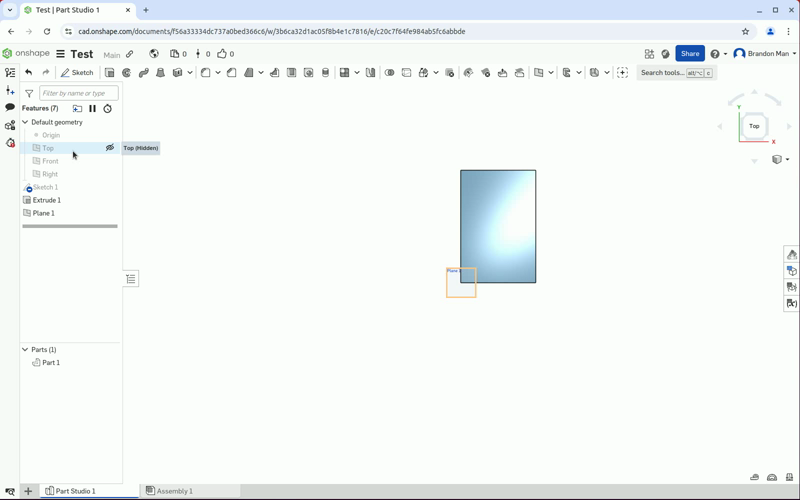
key(shift+s)
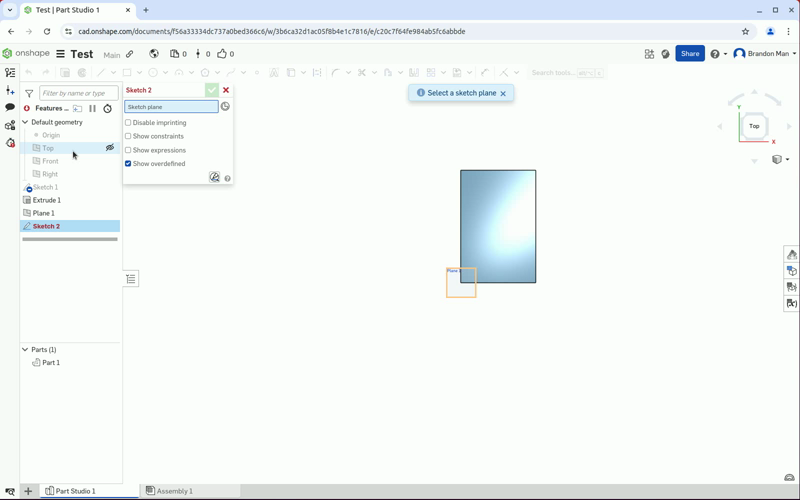
mouse_move(73, 215)
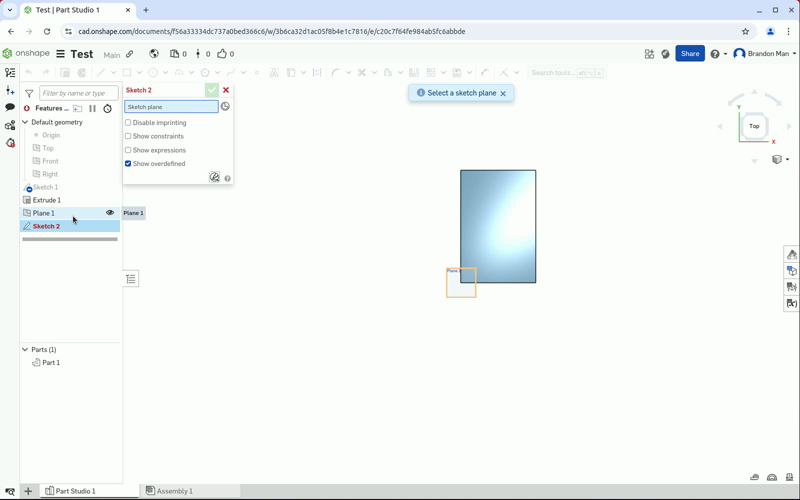
click(73, 215)
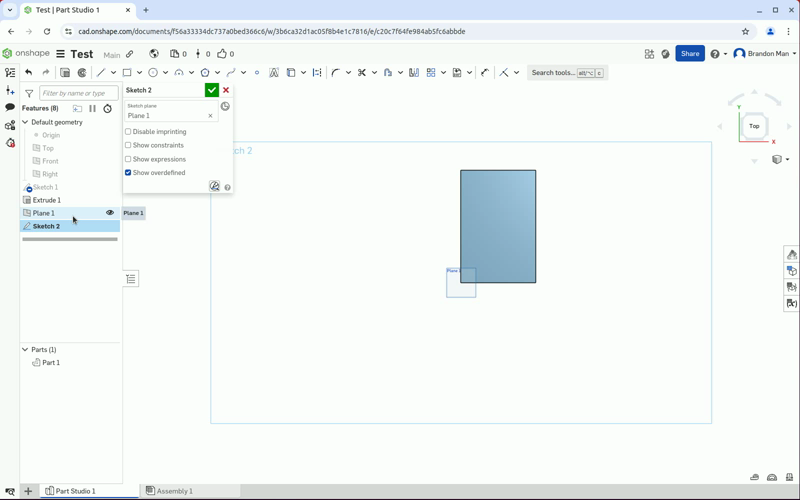
mouse_move(73, 352)
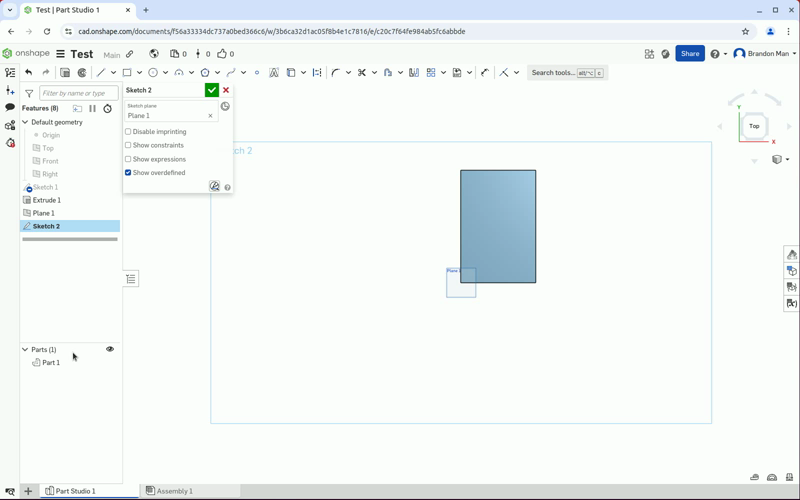
key(y)
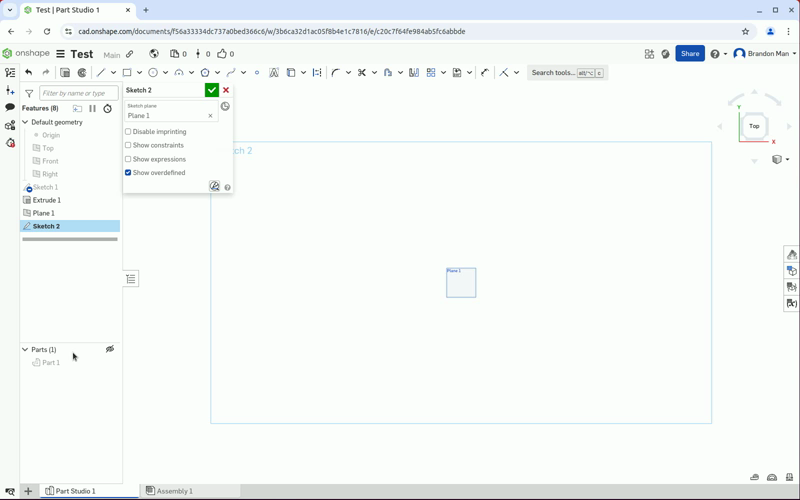
key(l)
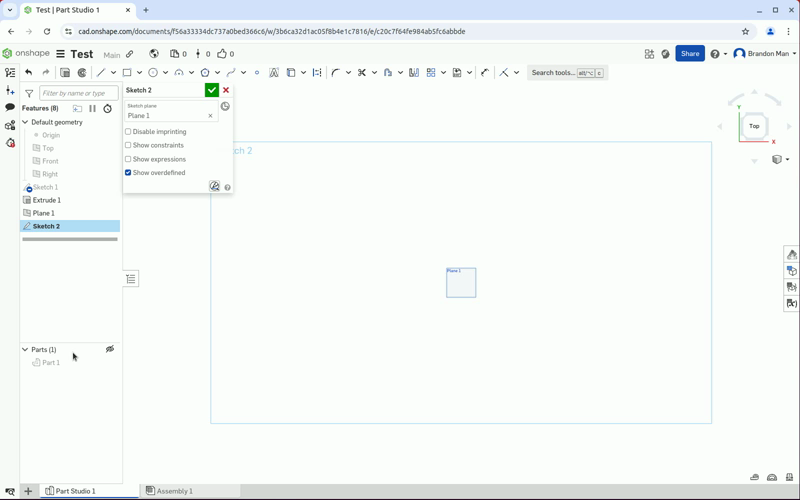
key_down(shift)
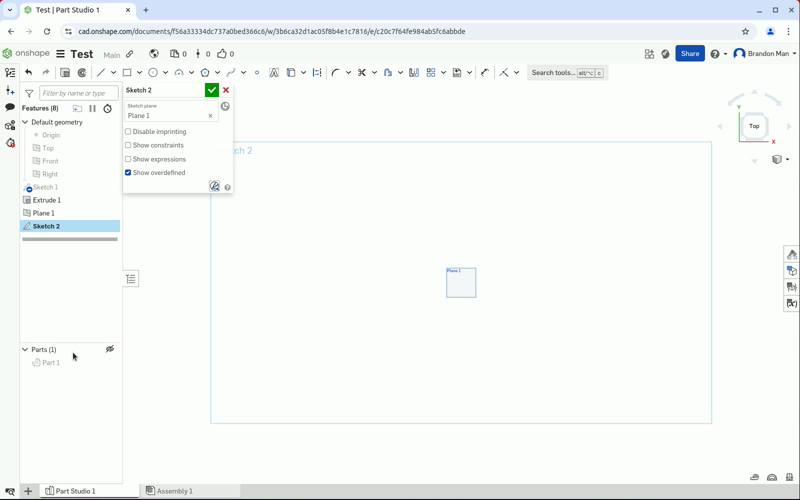
mouse_move(460, 282)
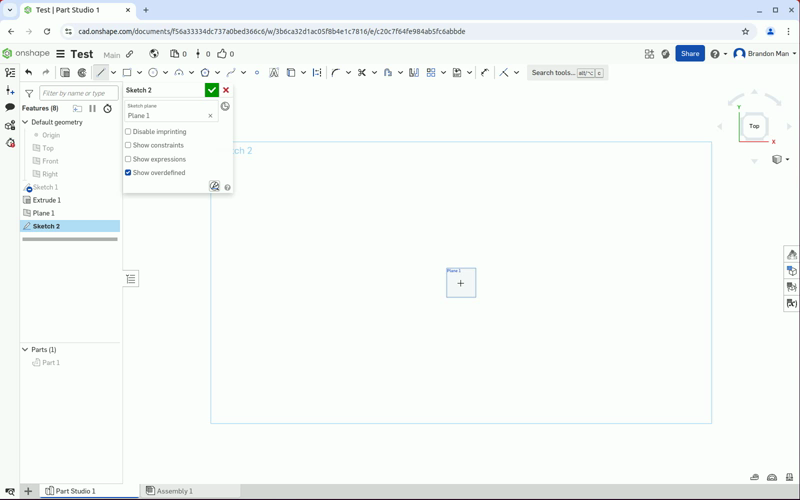
click(460, 282)
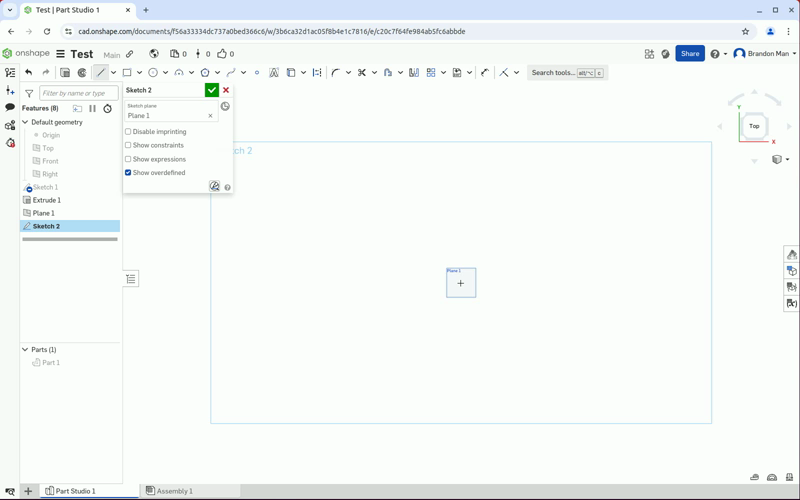
key_up(shift)
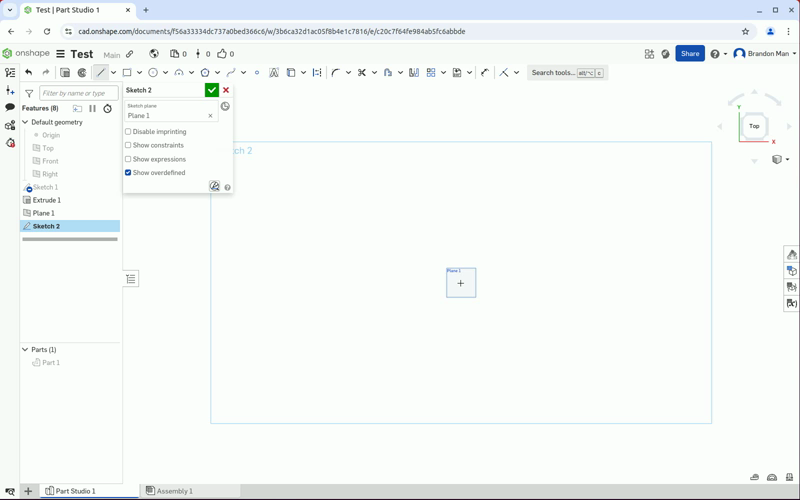
key_down(shift)
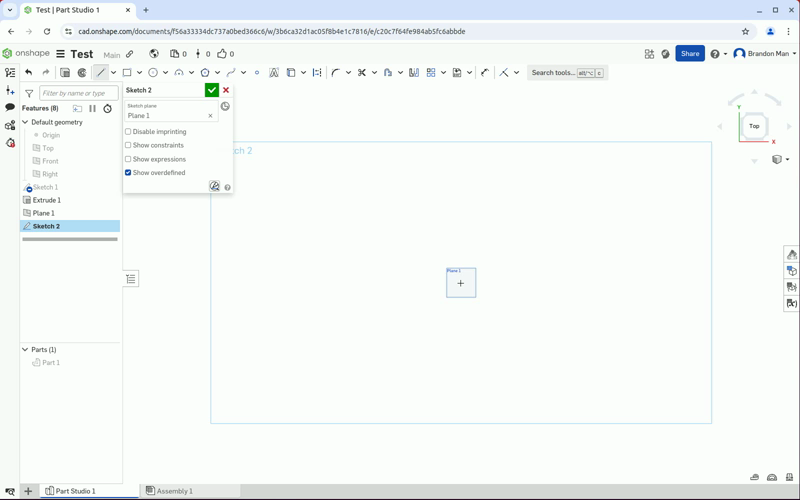
mouse_move(490, 282)
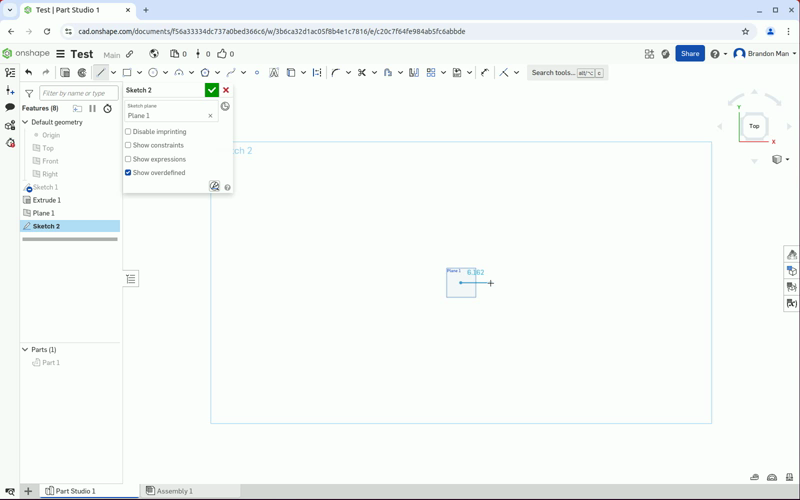
mouse_move(483, 282)
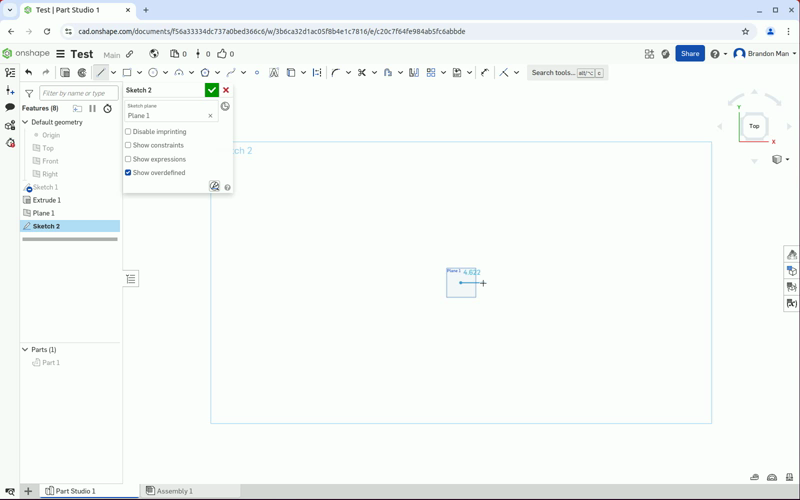
click(483, 282)
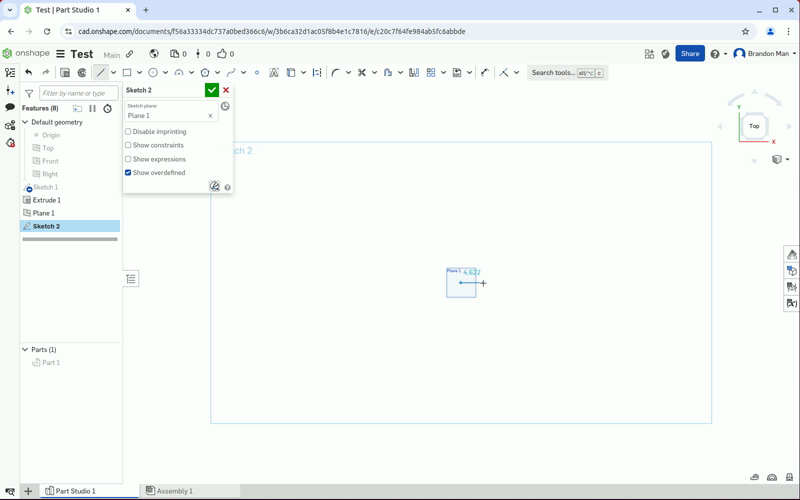
key_up(shift)
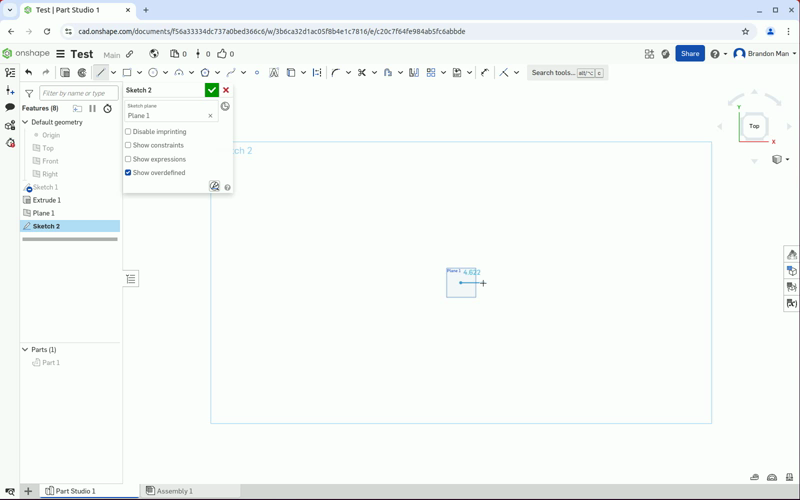
key_down(shift)
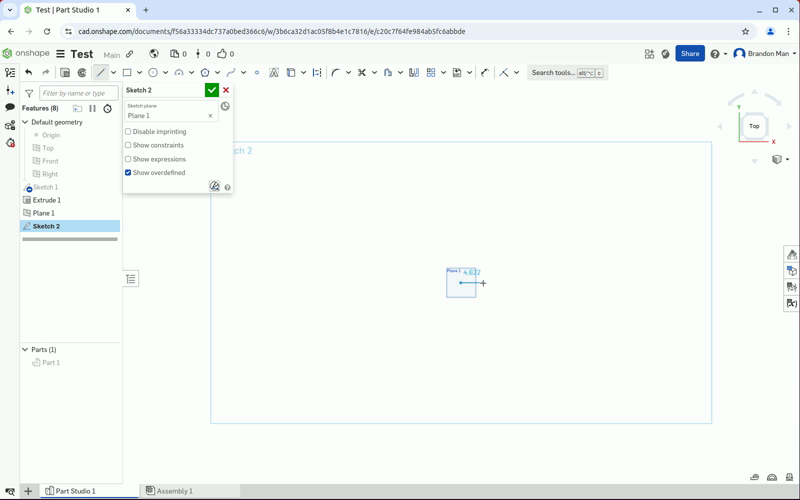
mouse_move(483, 170)
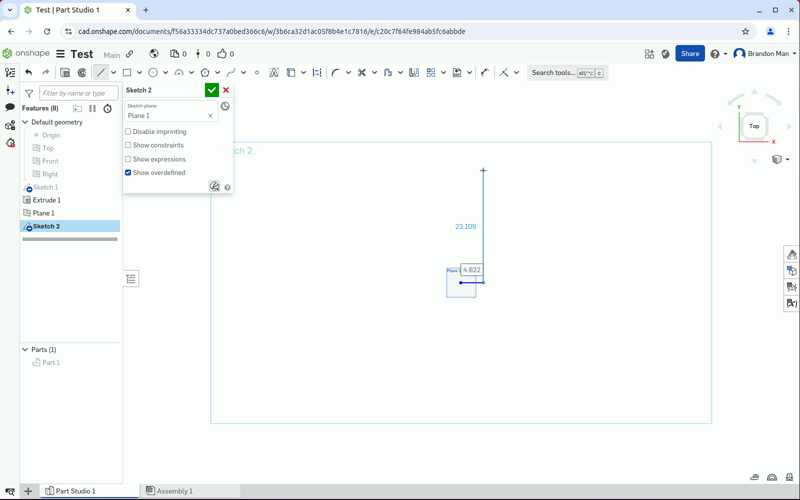
click(483, 170)
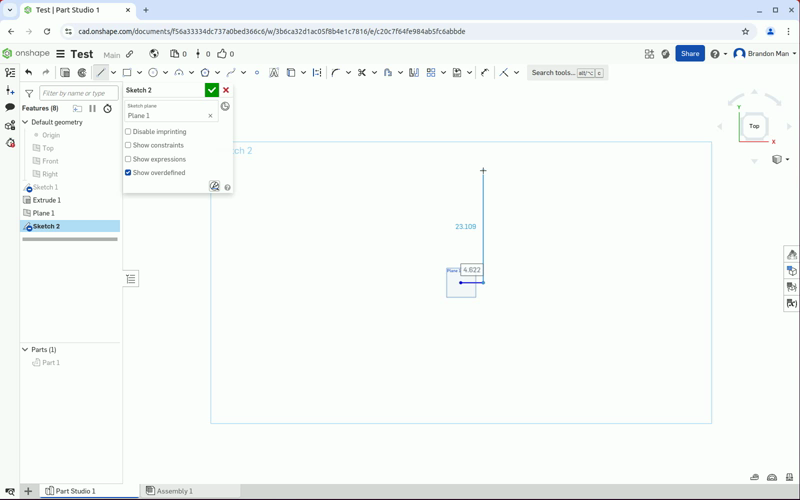
key_up(shift)
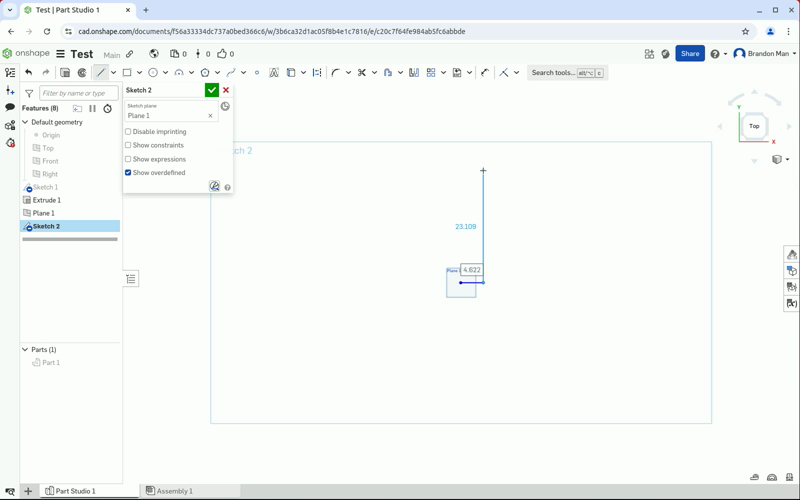
key_down(shift)
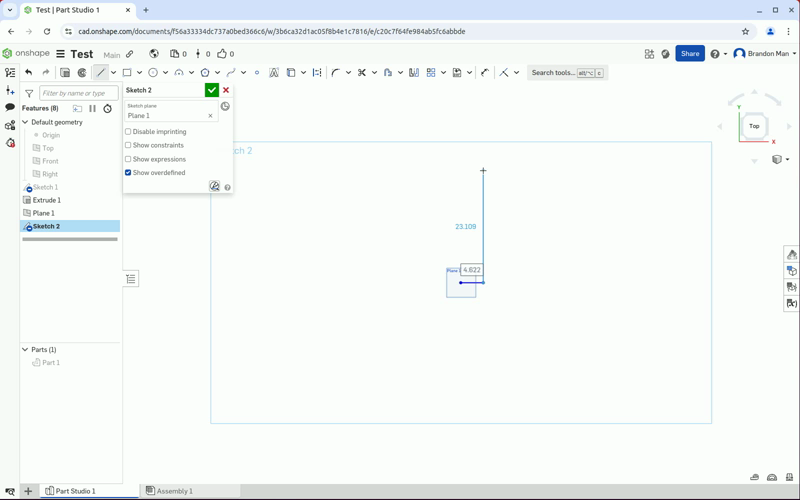
mouse_move(513, 170)
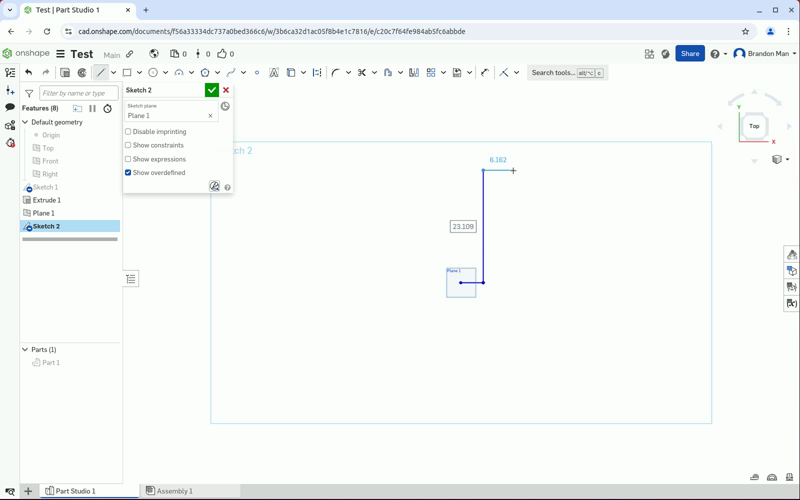
mouse_move(460, 170)
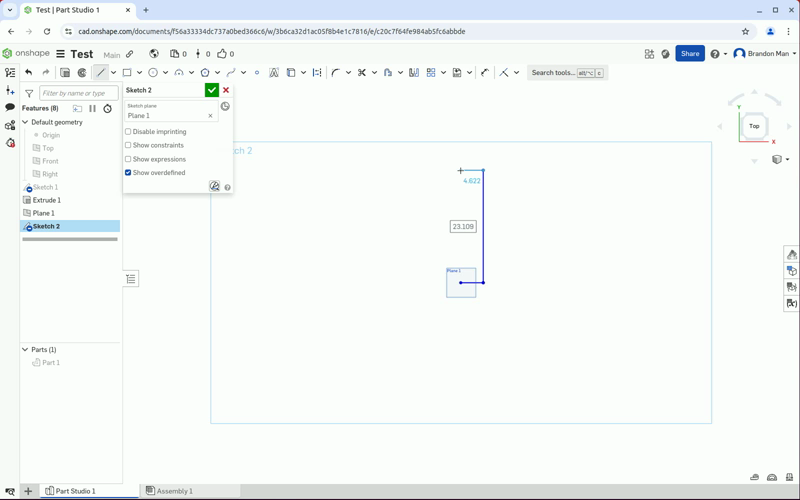
click(460, 170)
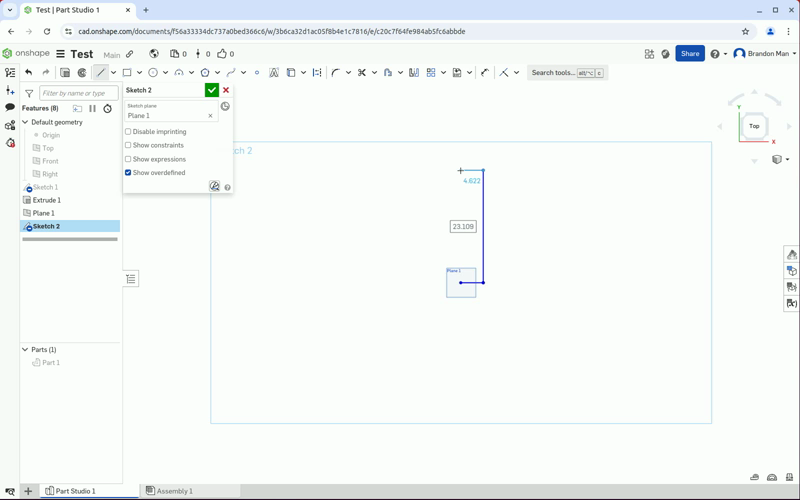
key_up(shift)
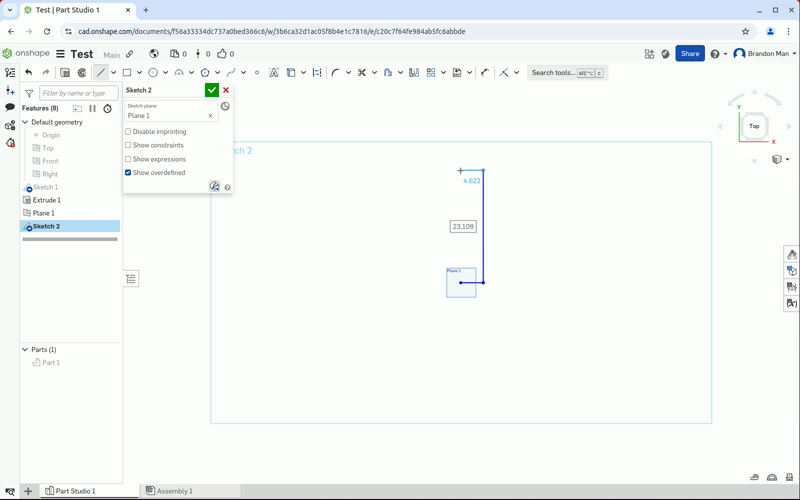
key_down(shift)
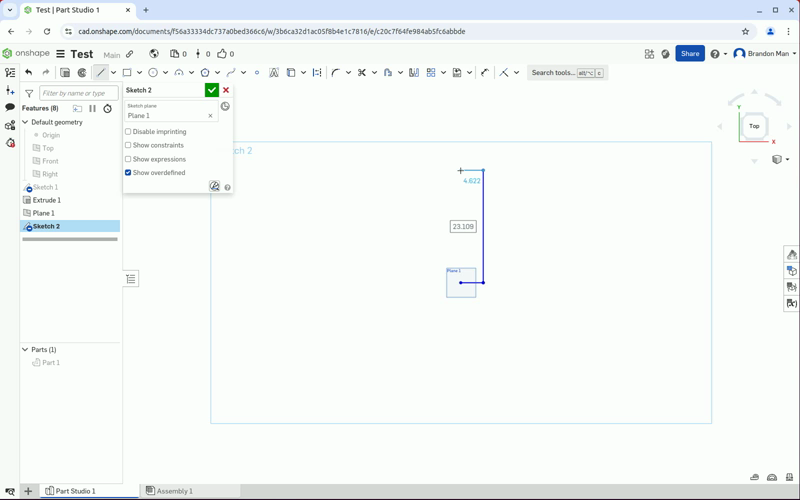
mouse_move(460, 282)
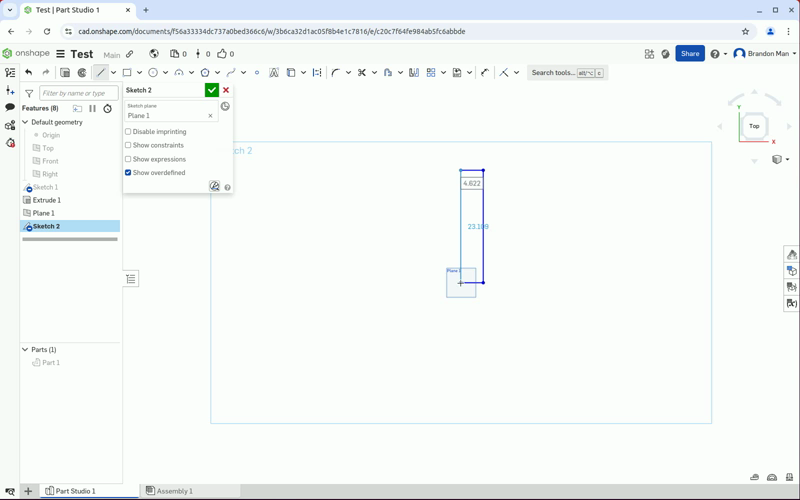
key_up(shift)
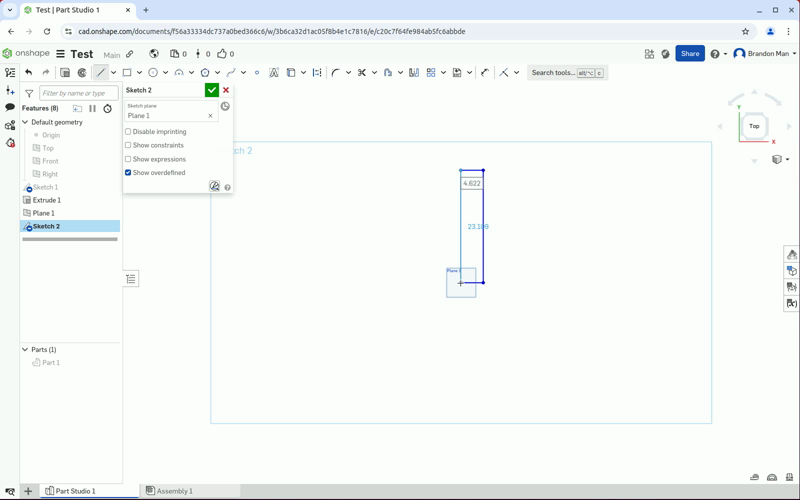
click(460, 282)
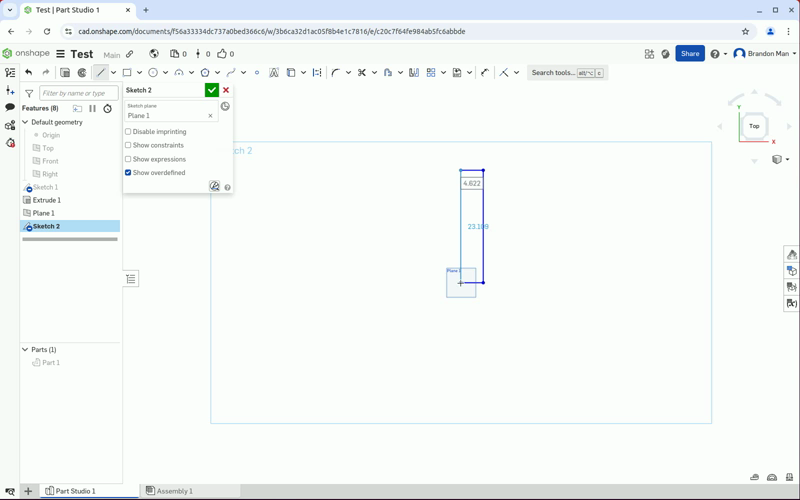
key(esc)
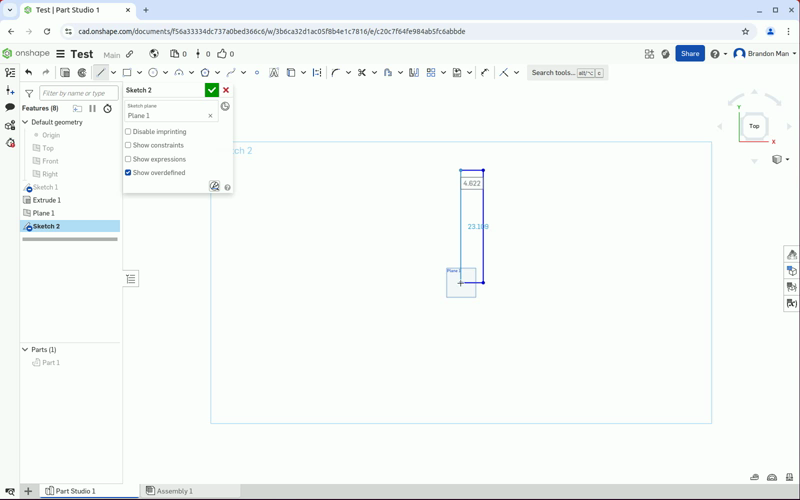
mouse_move(470, 212)
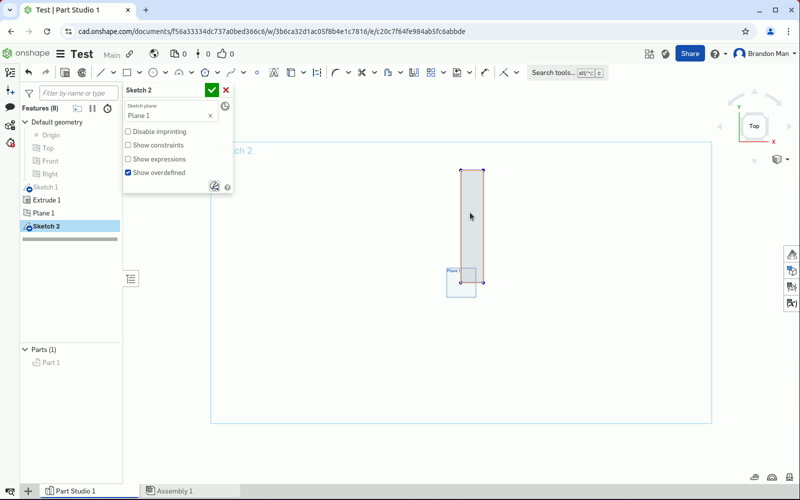
click(470, 212)
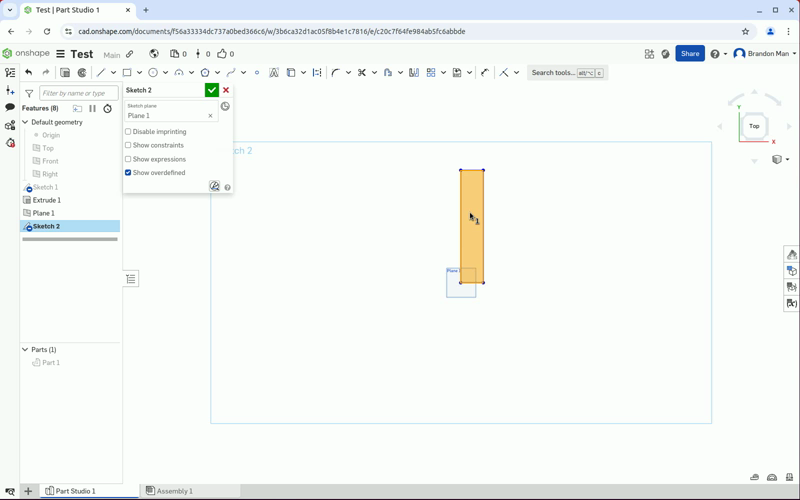
mouse_move(73, 352)
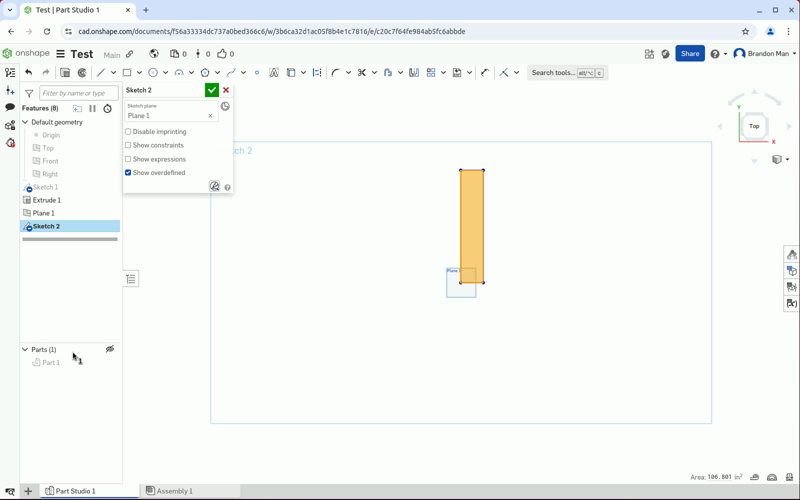
key(shift+y)
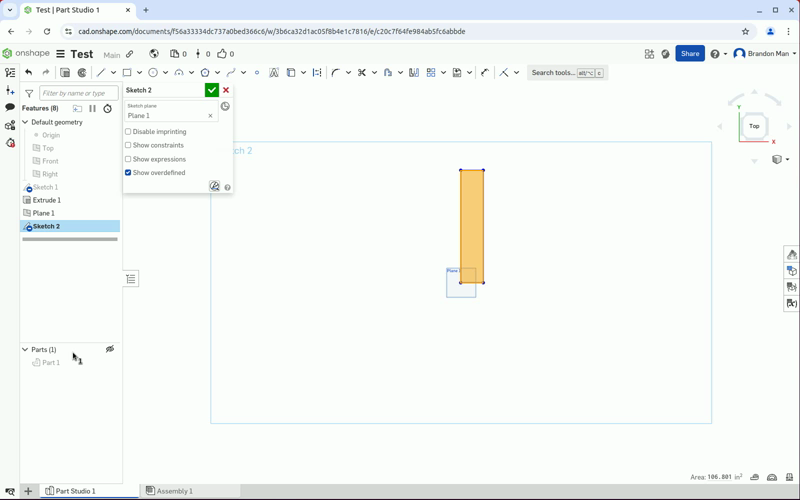
key(shift+e)
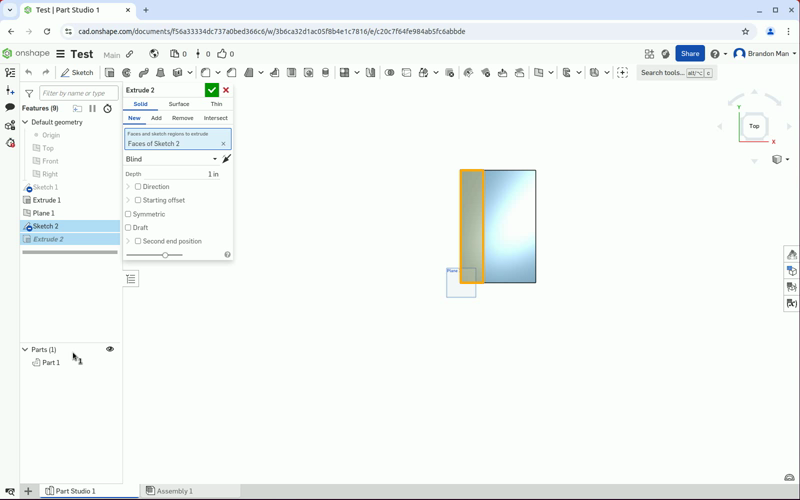
mouse_move(143, 106)
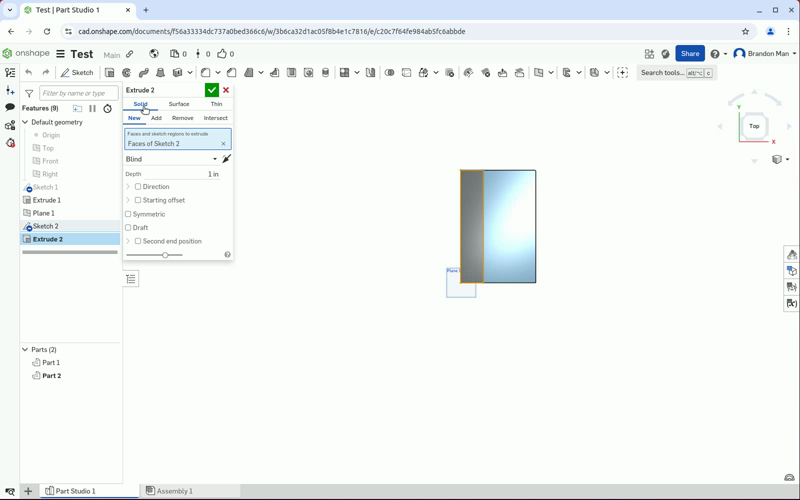
click(143, 106)
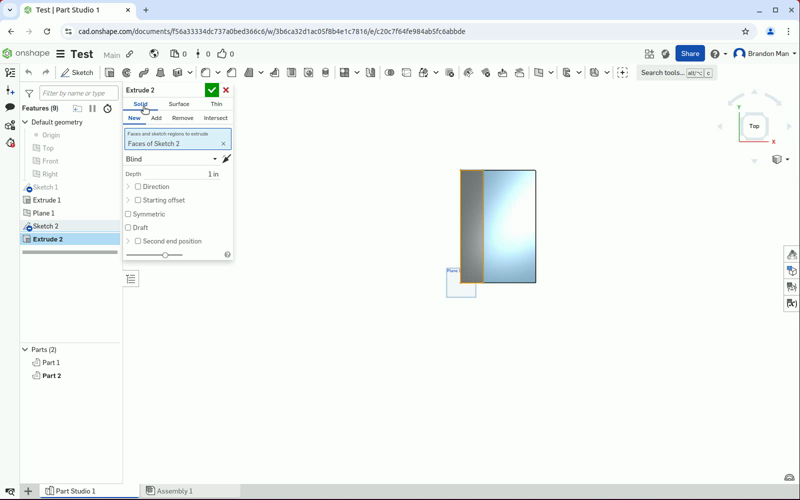
mouse_move(186, 120)
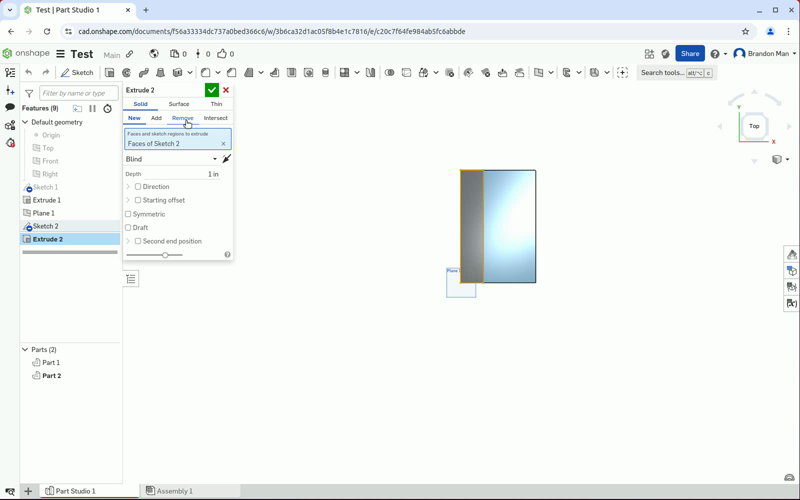
click(186, 120)
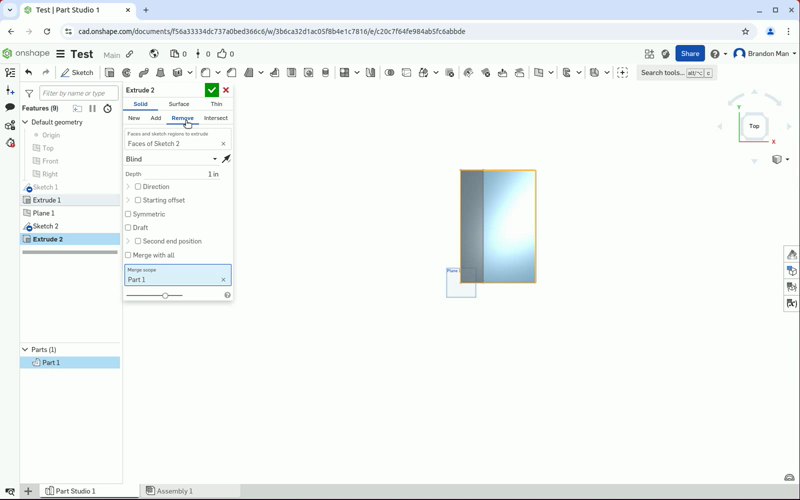
key(tab, 4)
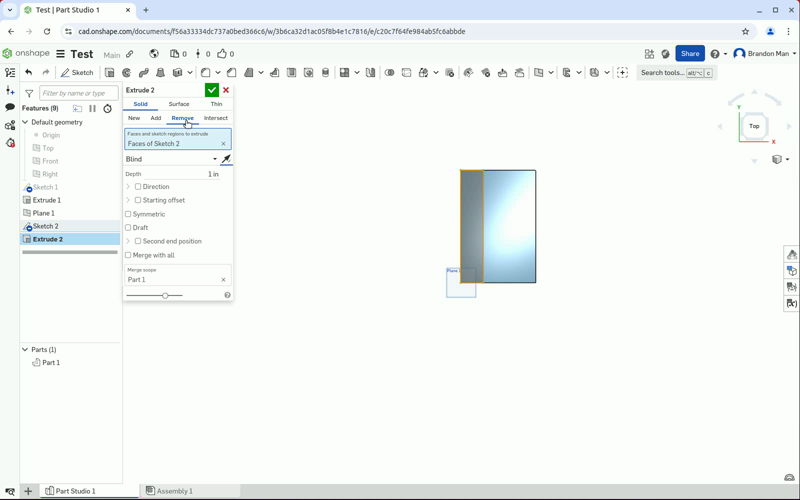
text(4.574)
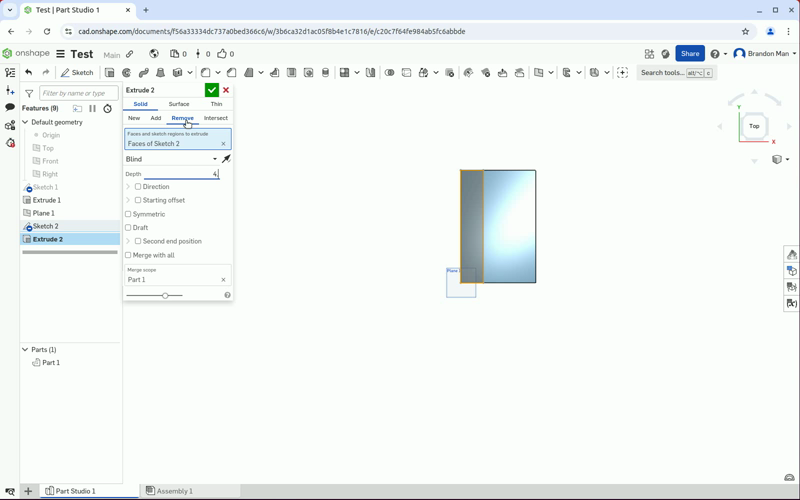
key(tab, 6)
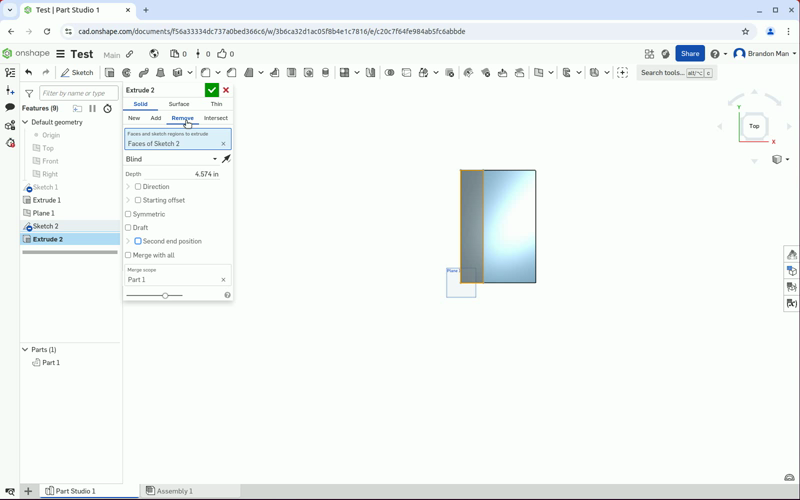
key(space)
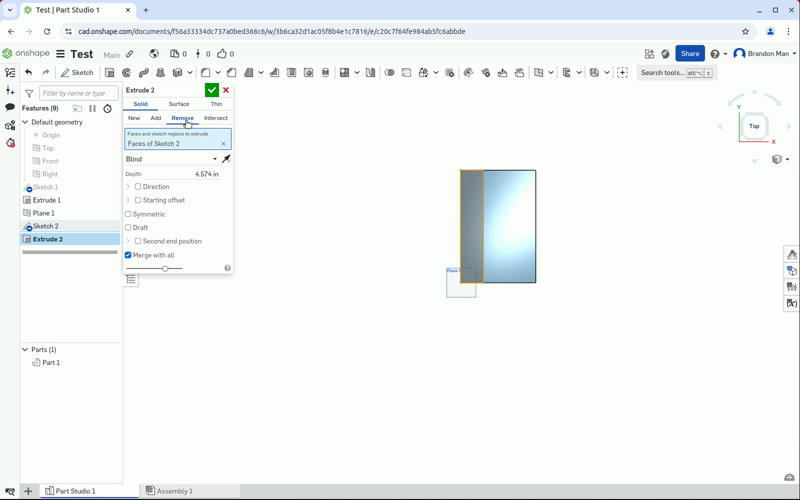
key(enter)
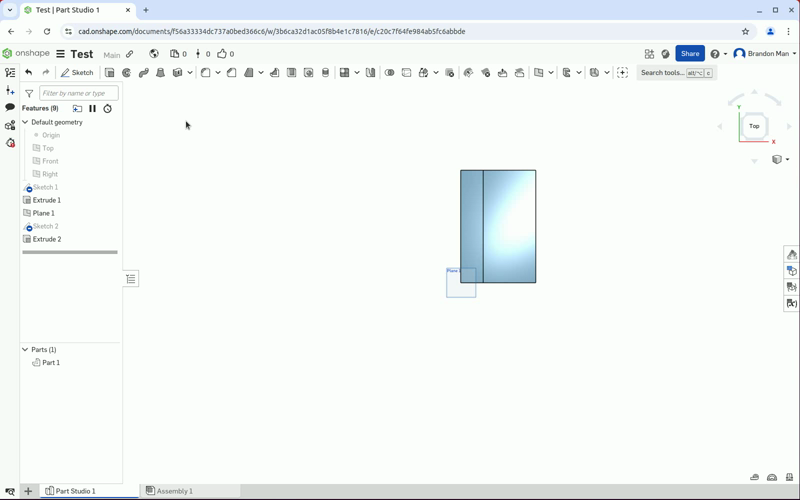
key(shift+h)
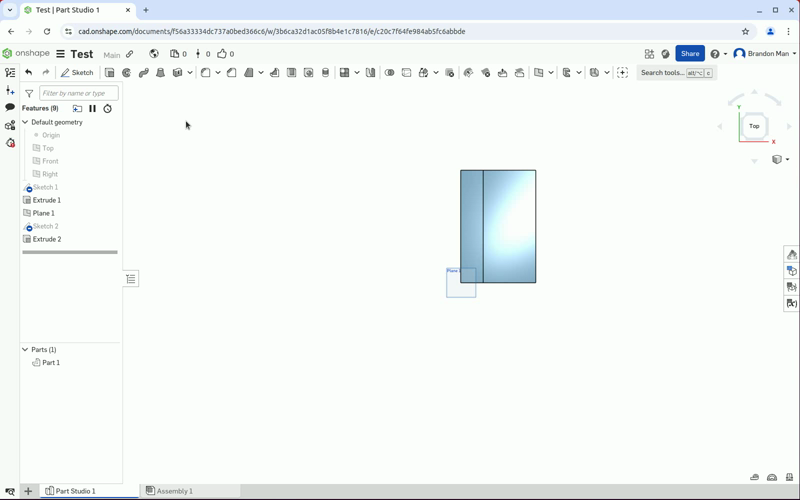
key(shift+h)
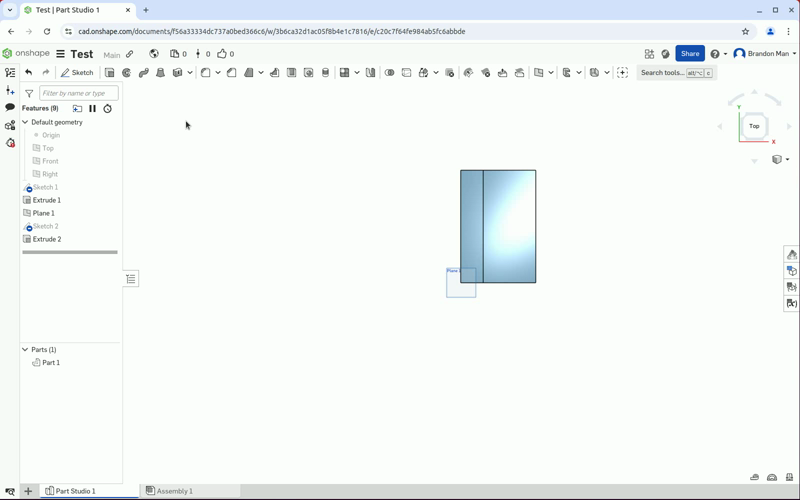
mouse_move(73, 189)
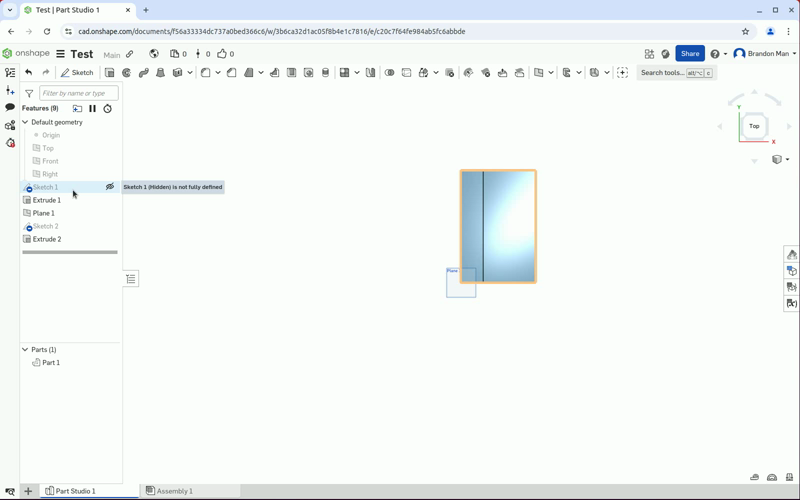
click(73, 189)
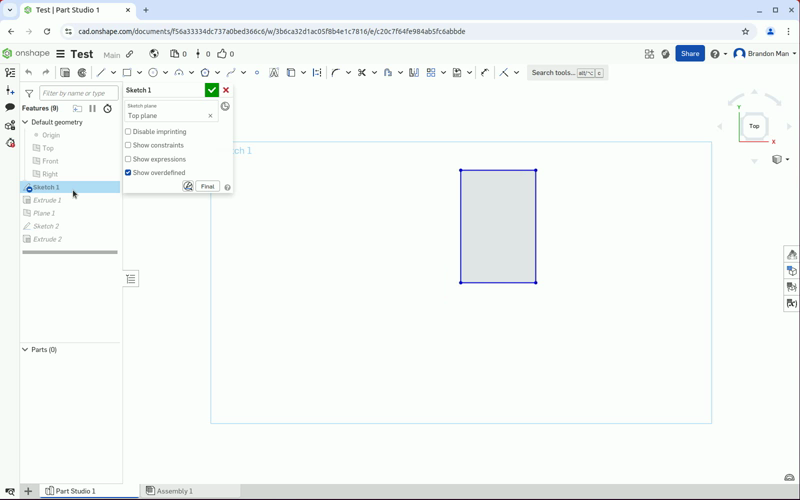
mouse_move(229, 92)
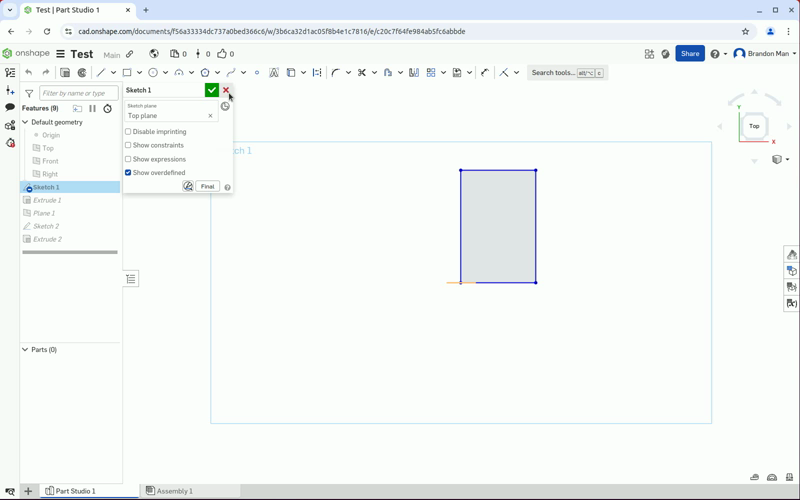
click(229, 92)
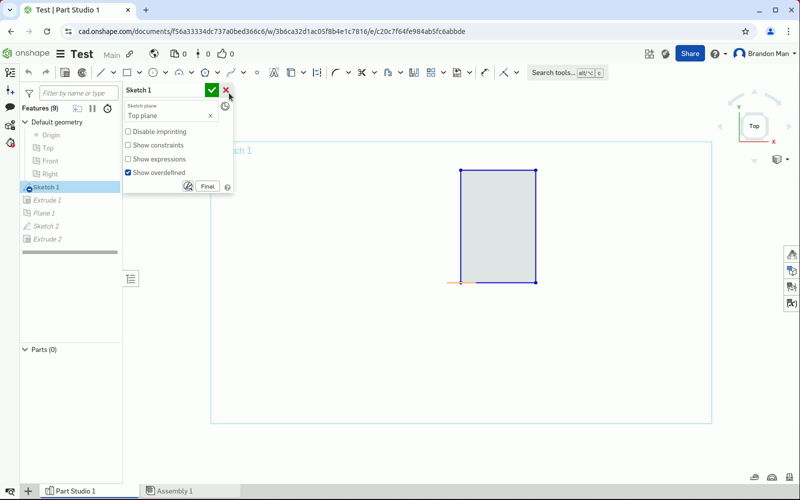
key(shift+s)
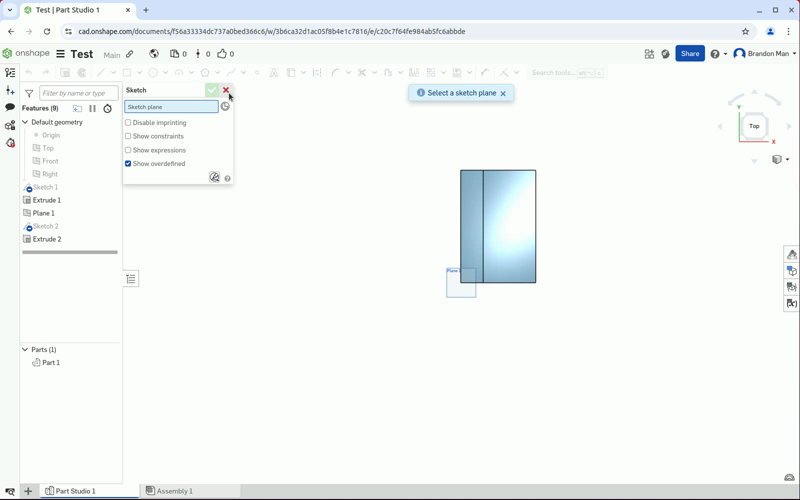
mouse_move(73, 215)
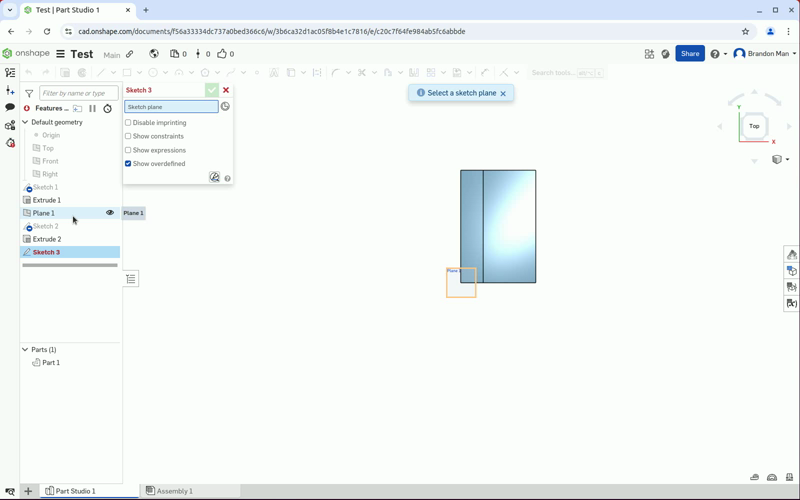
click(73, 215)
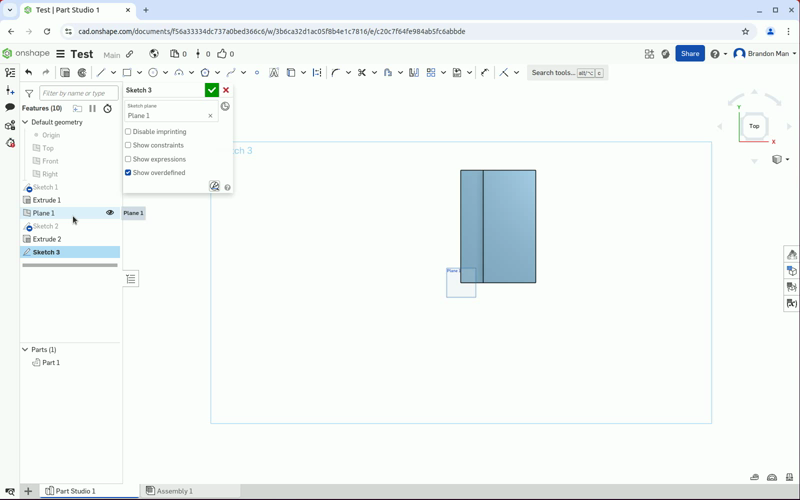
mouse_move(73, 352)
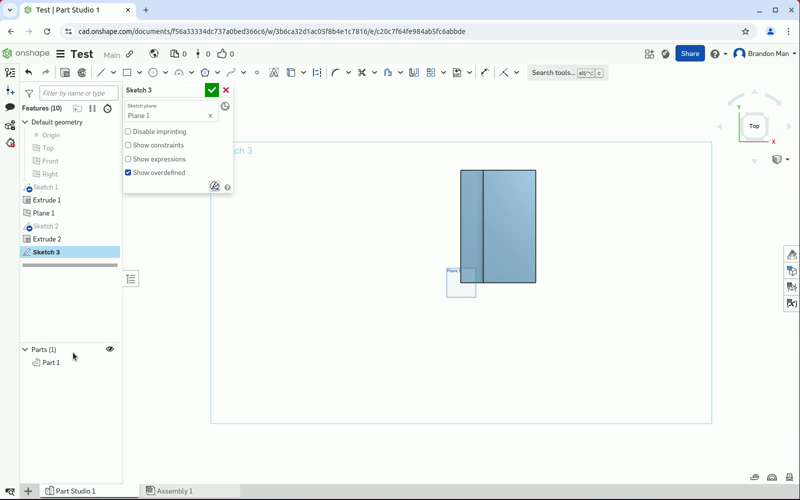
key(y)
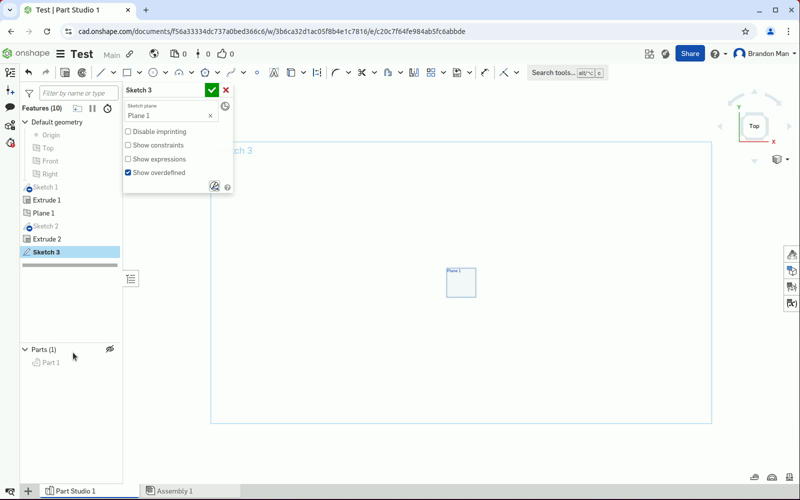
key(c)
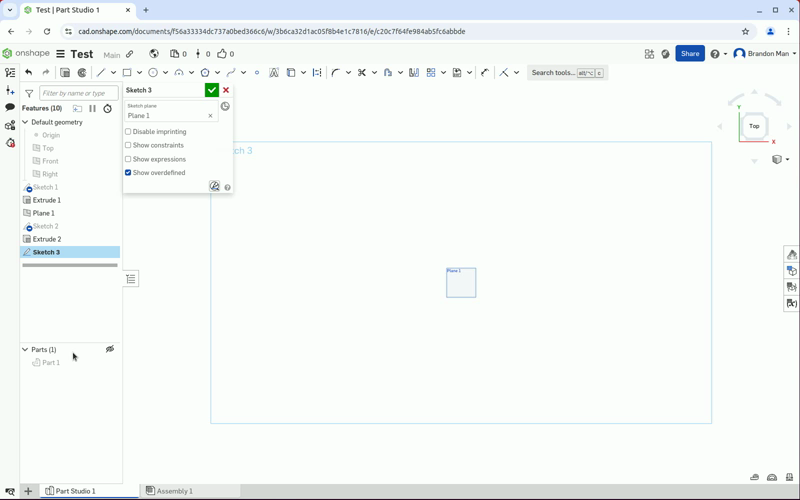
key_down(shift)
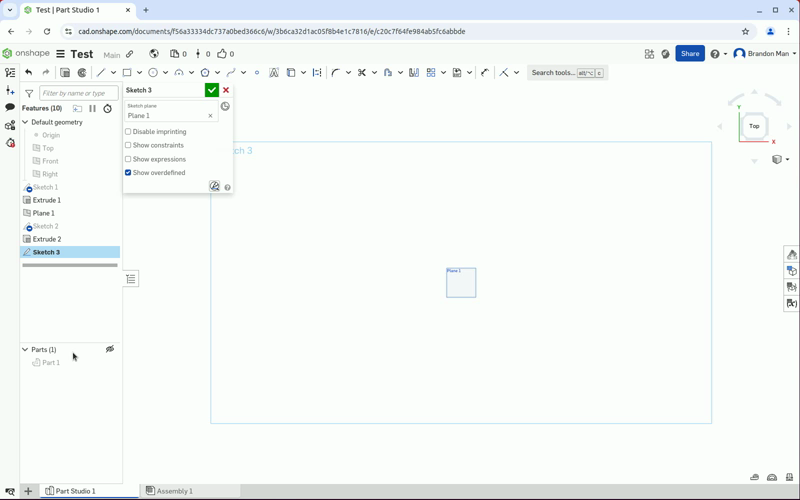
mouse_move(510, 226)
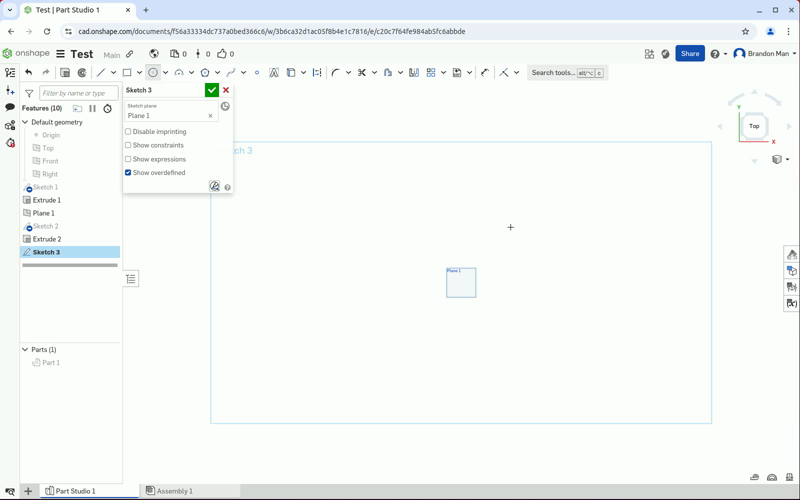
click(510, 226)
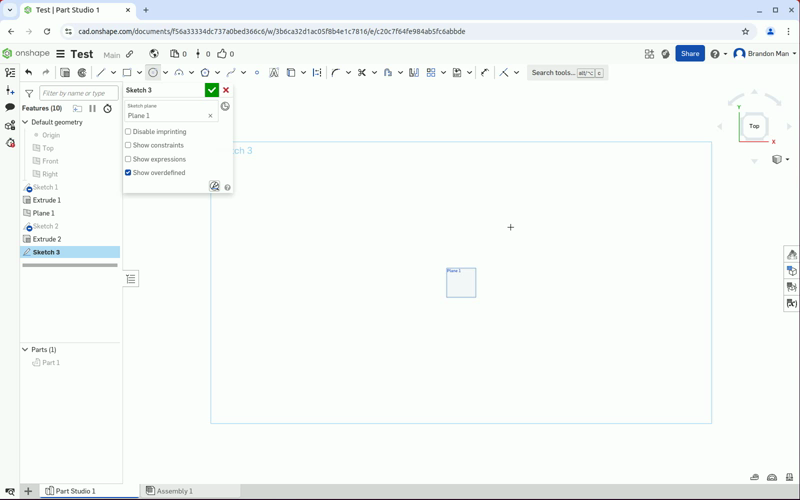
key_up(shift)
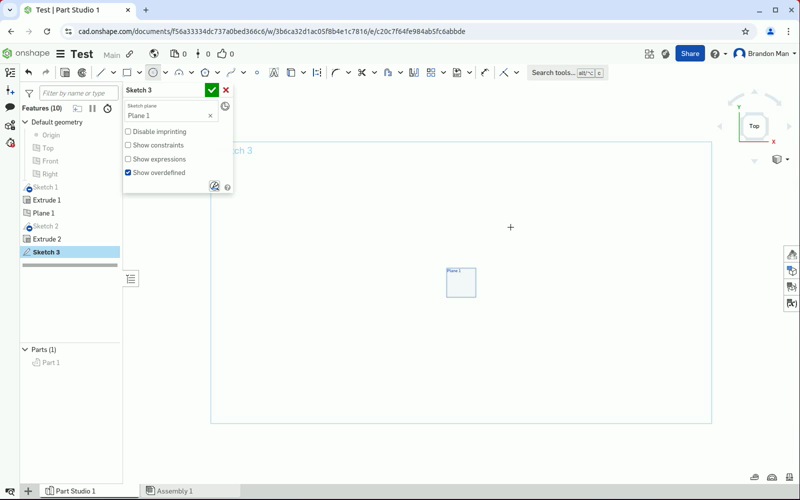
mouse_move(526, 226)
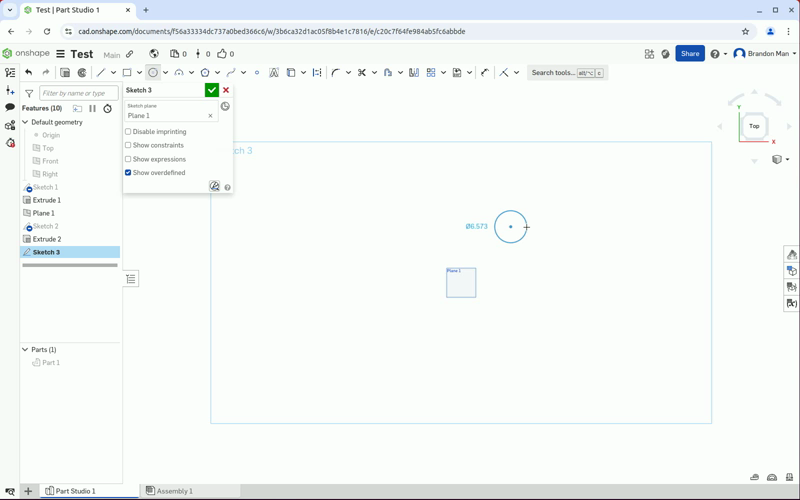
click(526, 226)
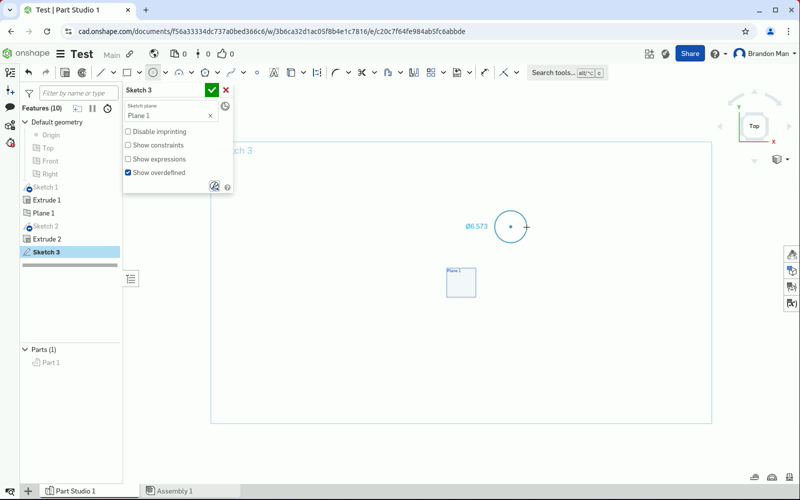
key(esc)
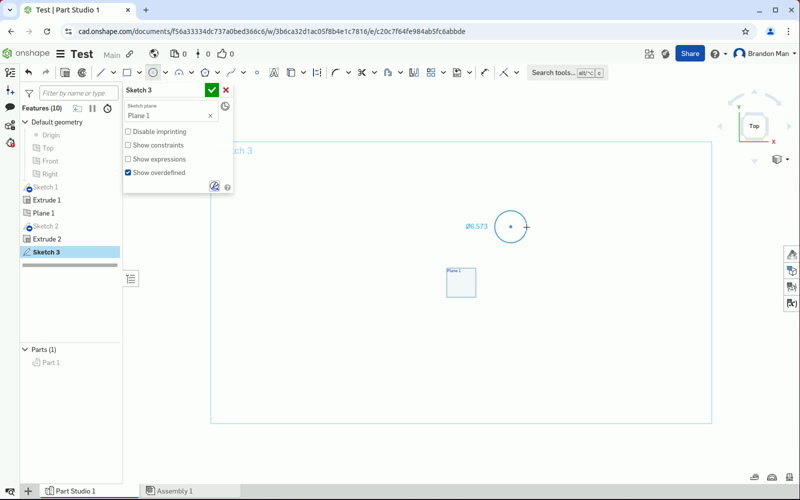
mouse_move(506, 237)
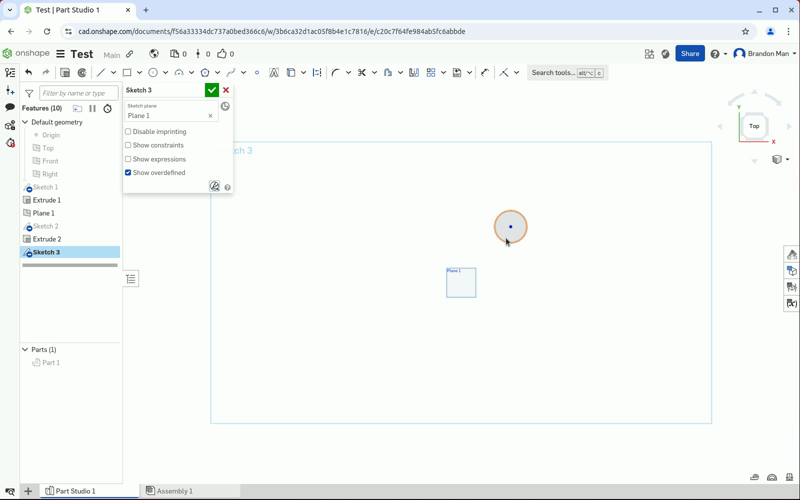
scroll(6)
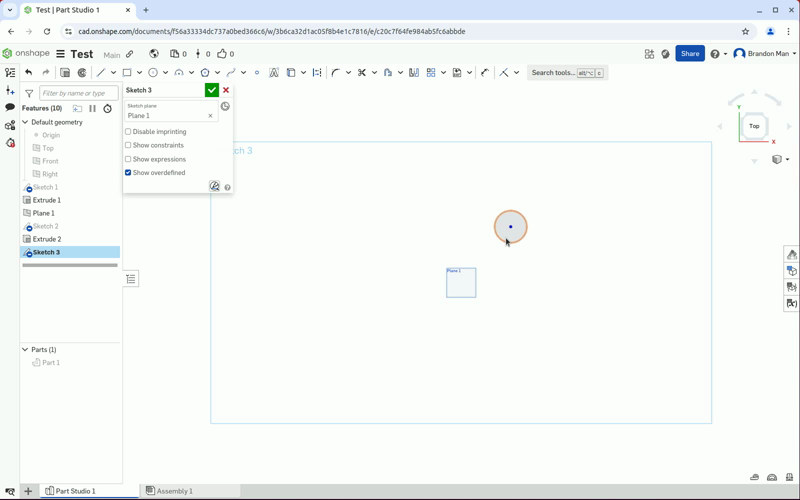
scroll(6)
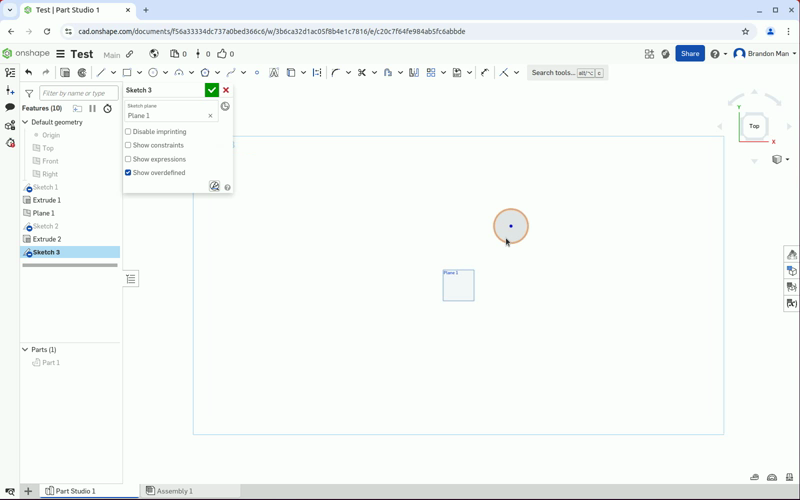
scroll(6)
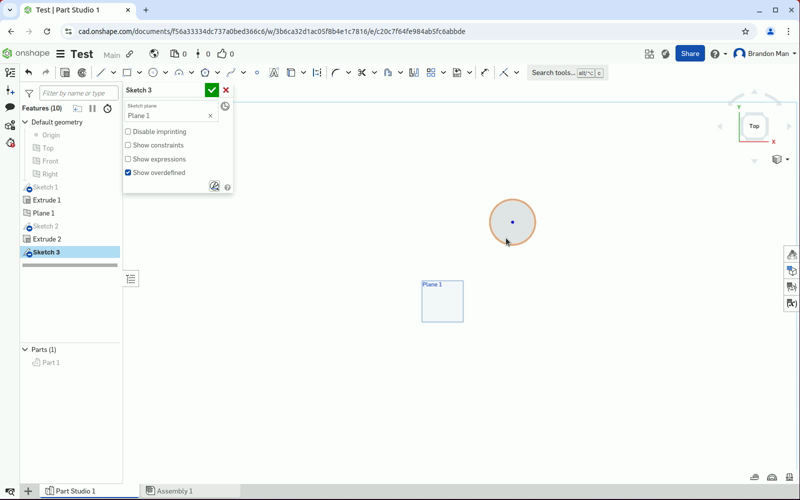
scroll(6)
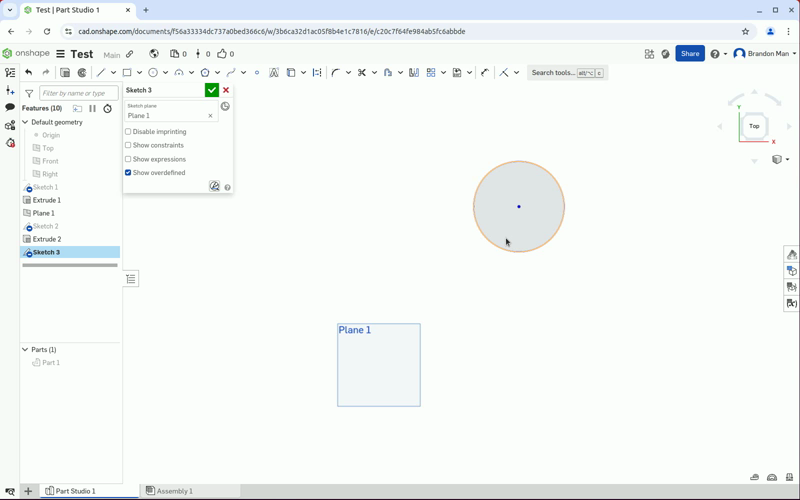
scroll(6)
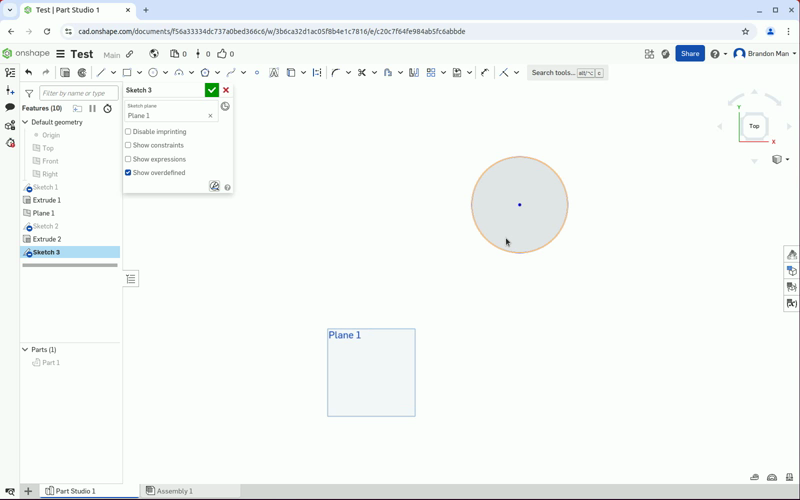
scroll(6)
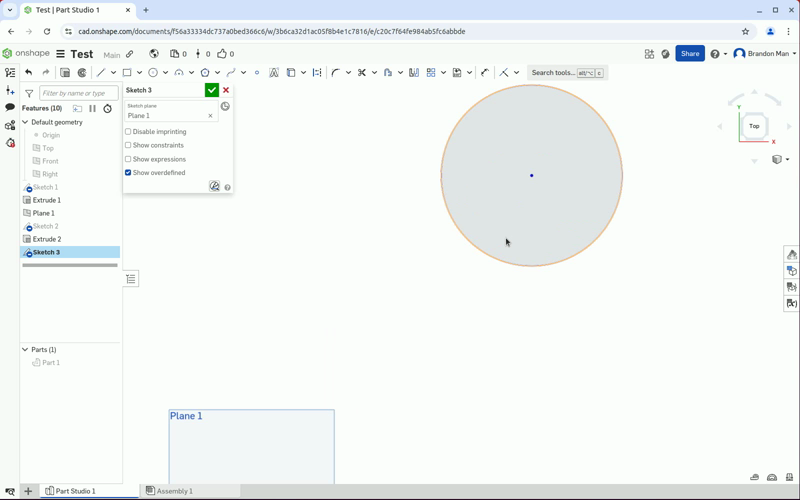
scroll(6)
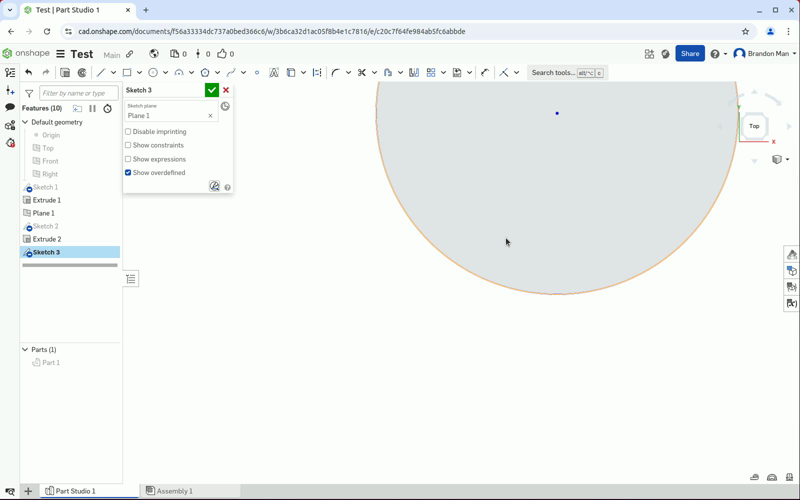
click(506, 237)
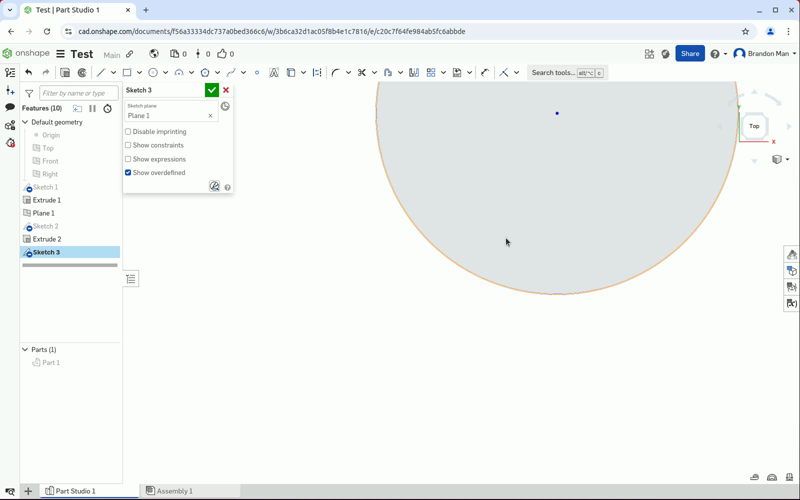
scroll(-6)
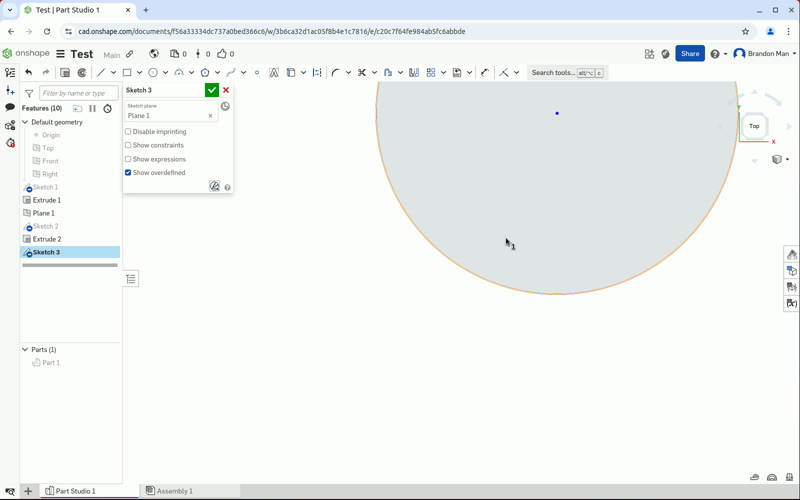
scroll(-6)
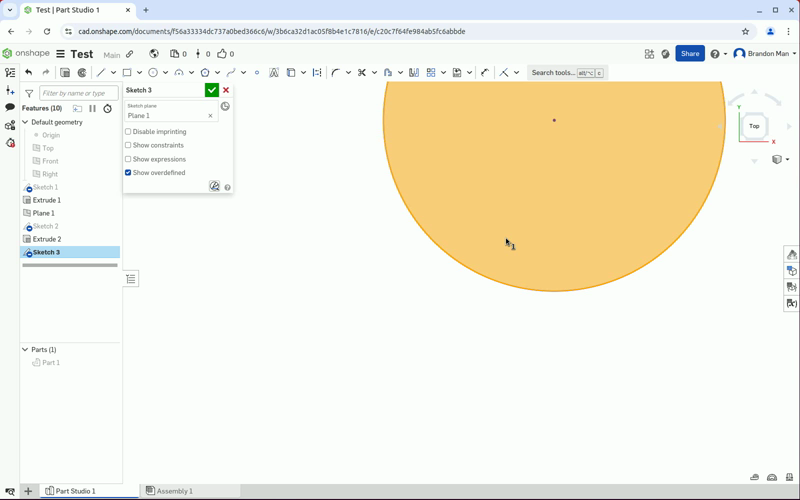
scroll(-6)
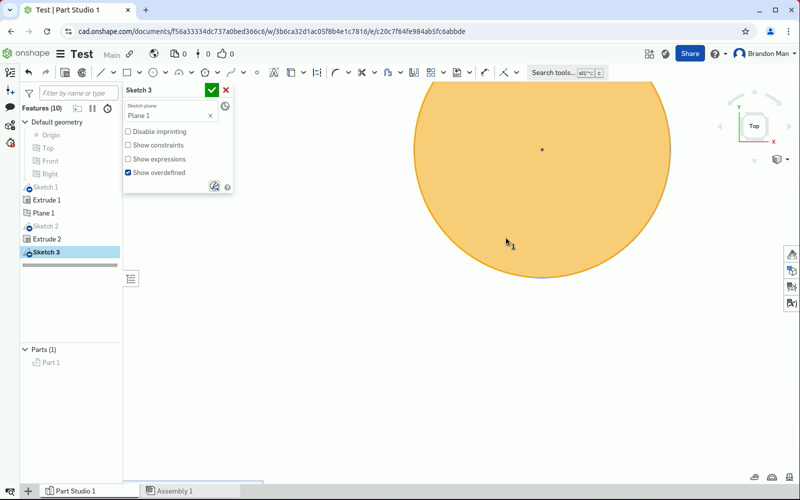
scroll(-6)
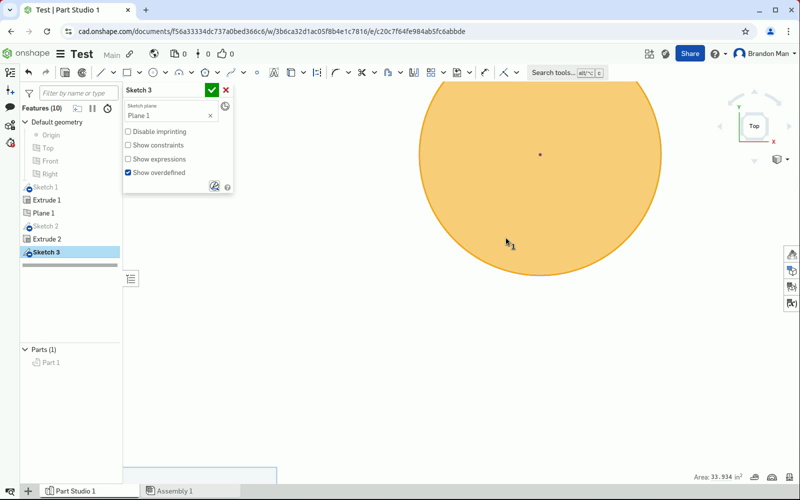
scroll(-6)
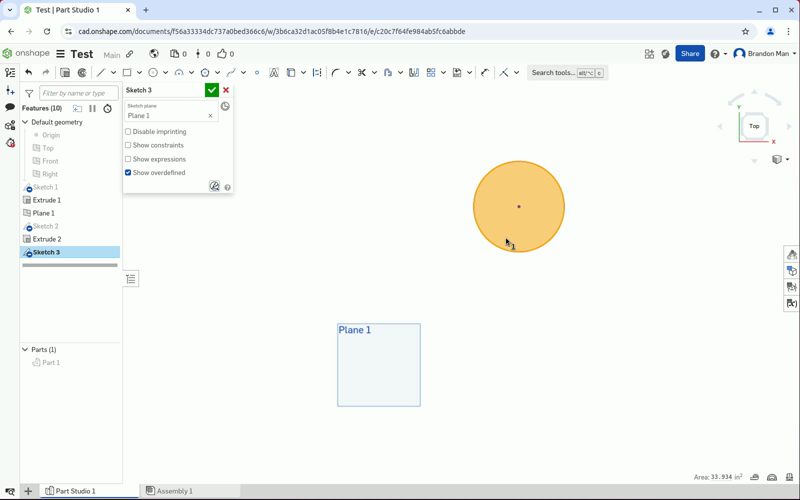
scroll(-6)
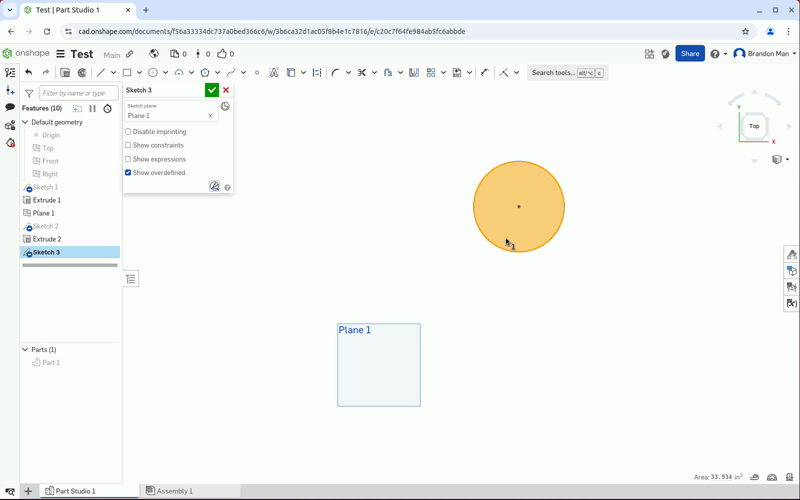
scroll(-6)
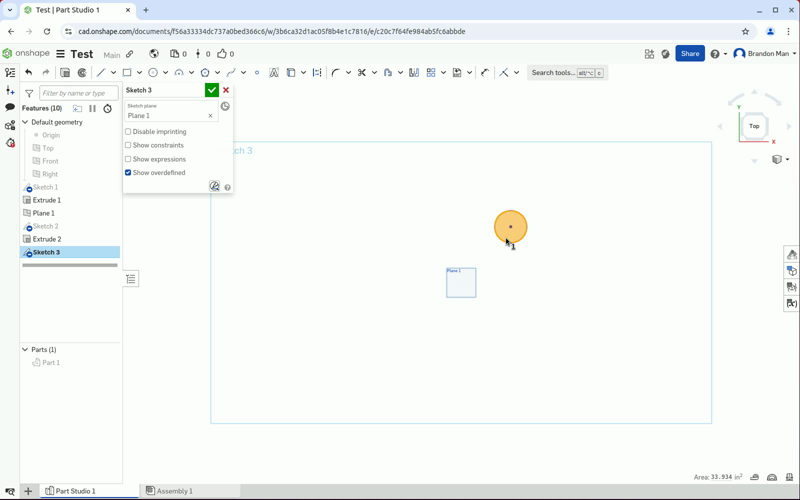
mouse_move(73, 352)
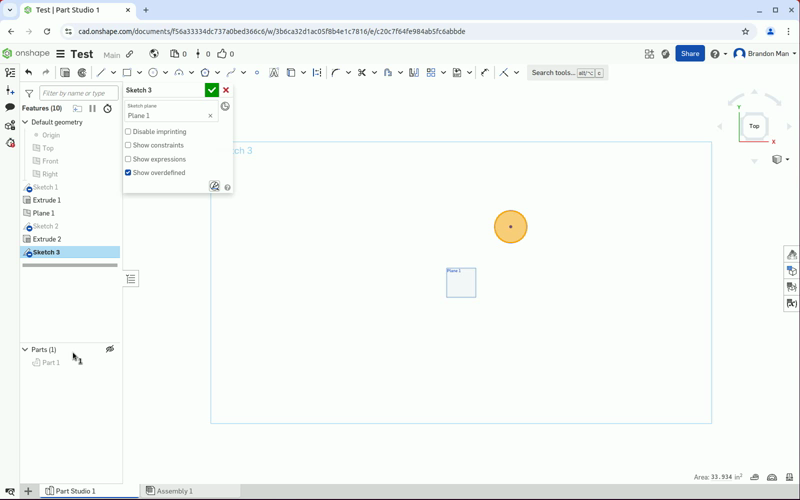
key(shift+y)
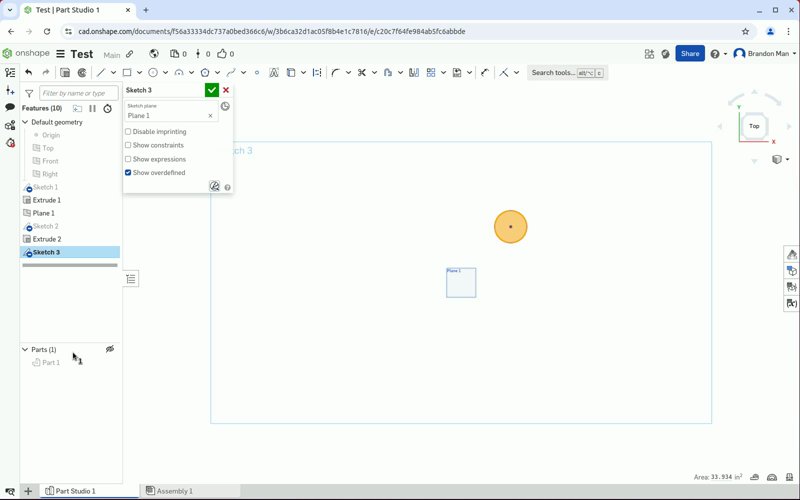
key(shift+e)
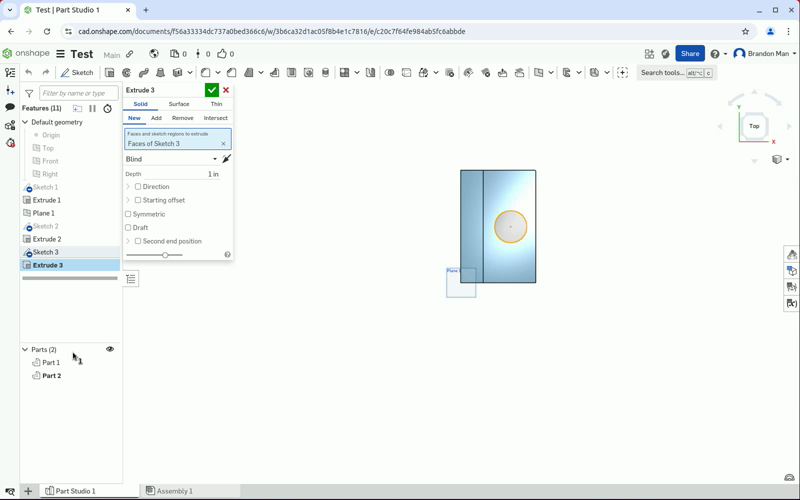
mouse_move(143, 106)
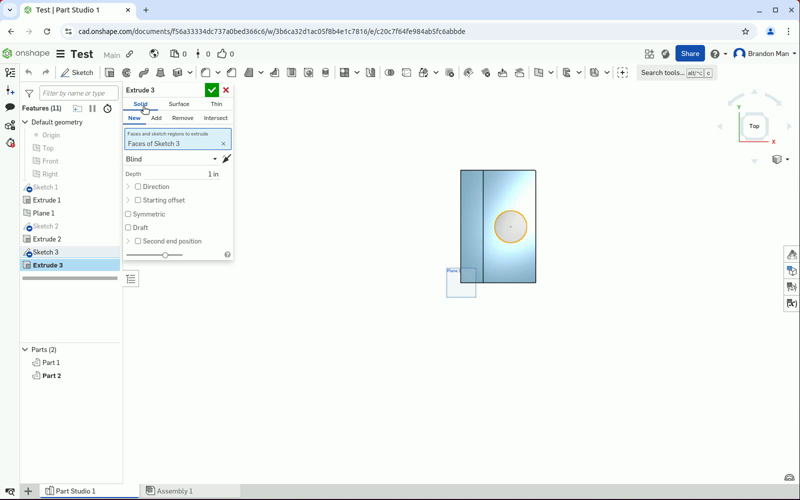
click(143, 106)
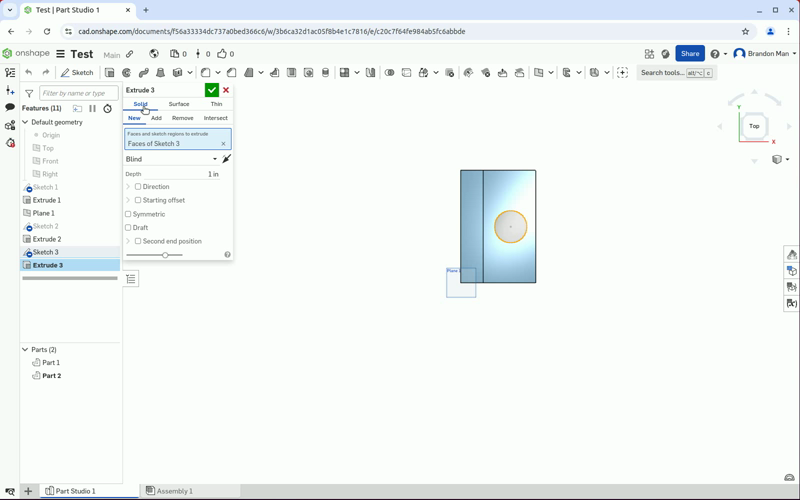
mouse_move(186, 120)
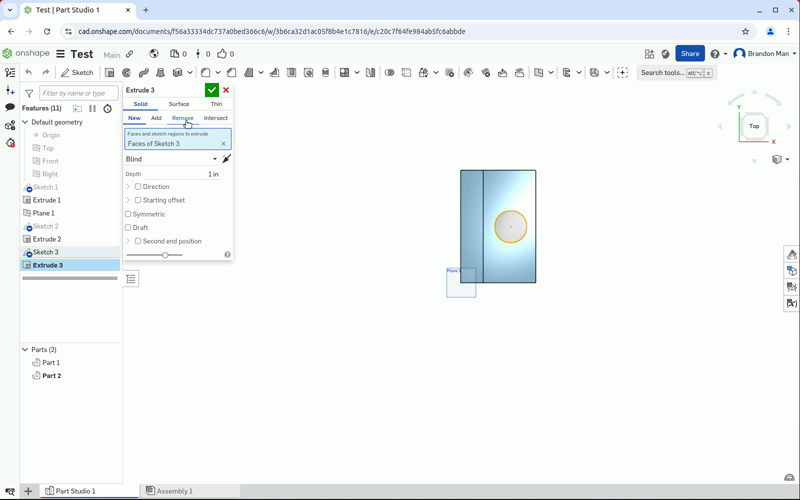
click(186, 120)
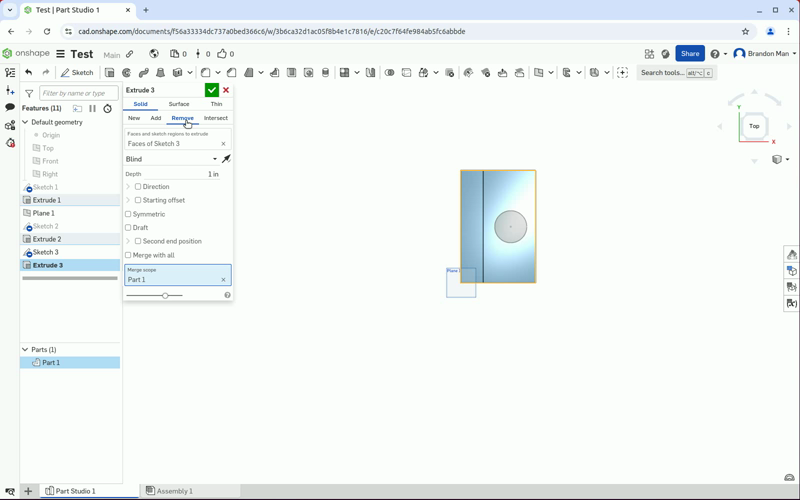
key(tab, 4)
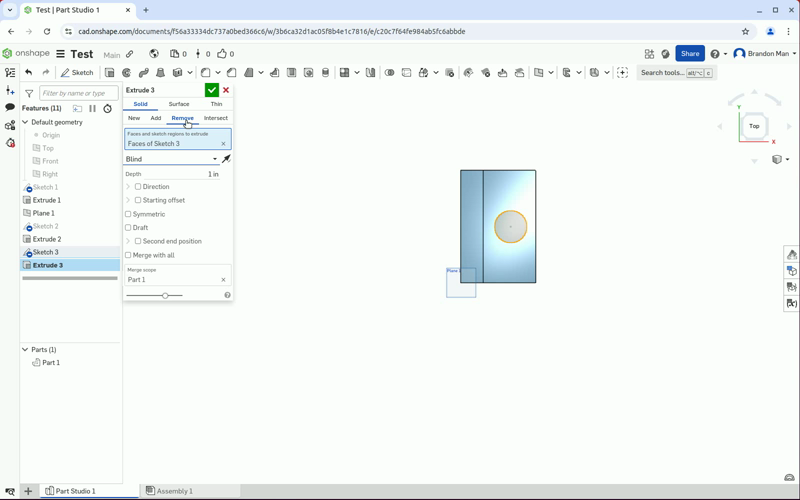
text(30.811)
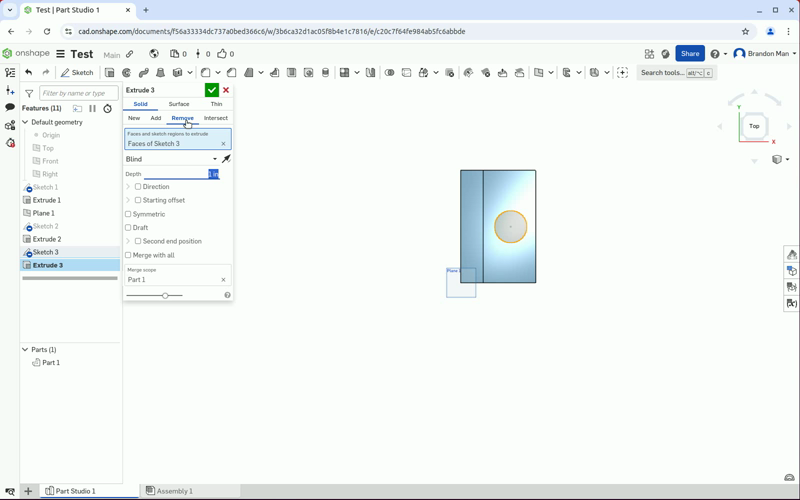
key(tab, 6)
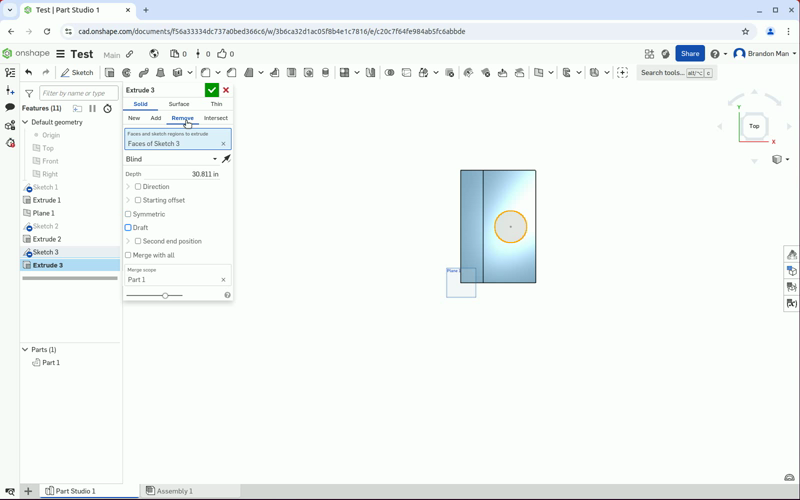
key(space)
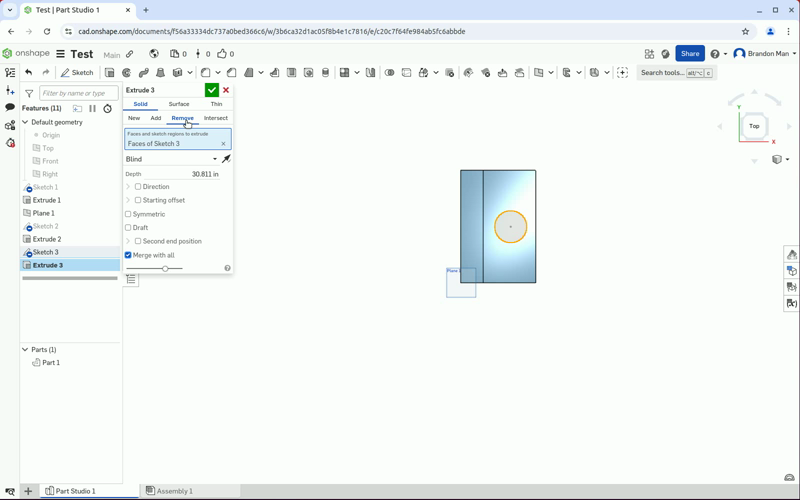
key(enter)
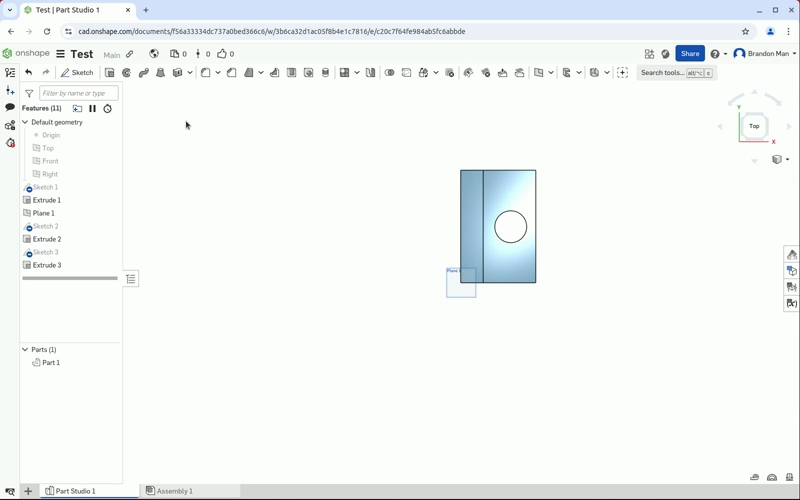
key(shift+h)
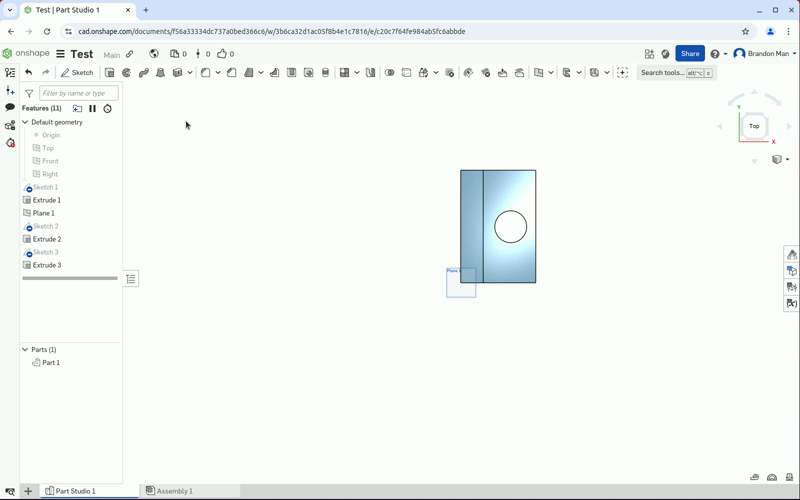
key(shift+h)
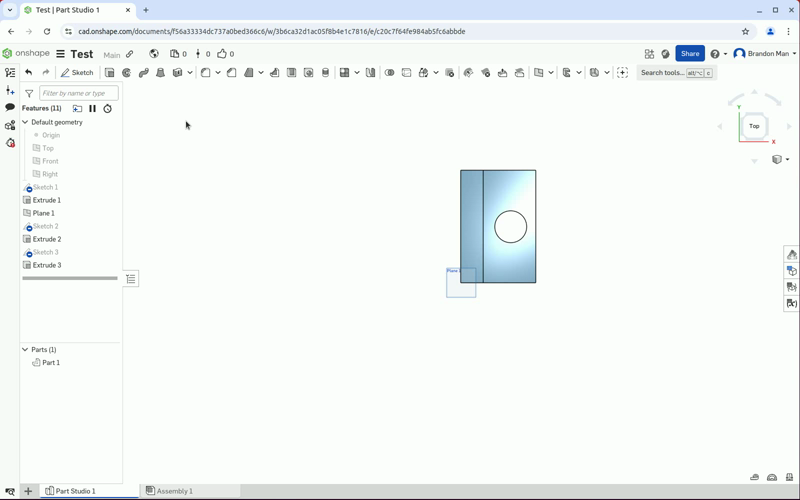
key(shift+7)
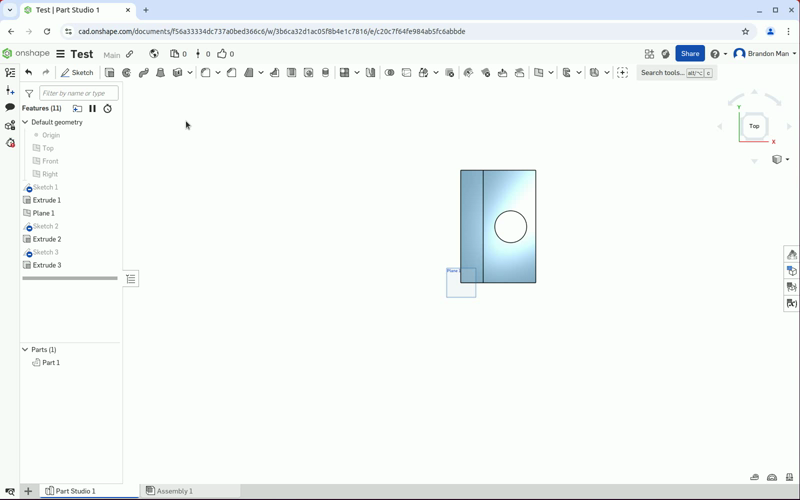
key(up, 3)
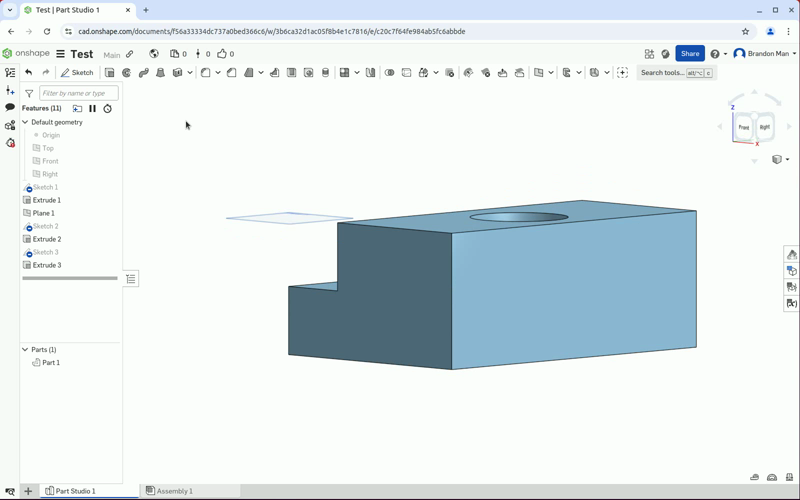
key(left, 3)
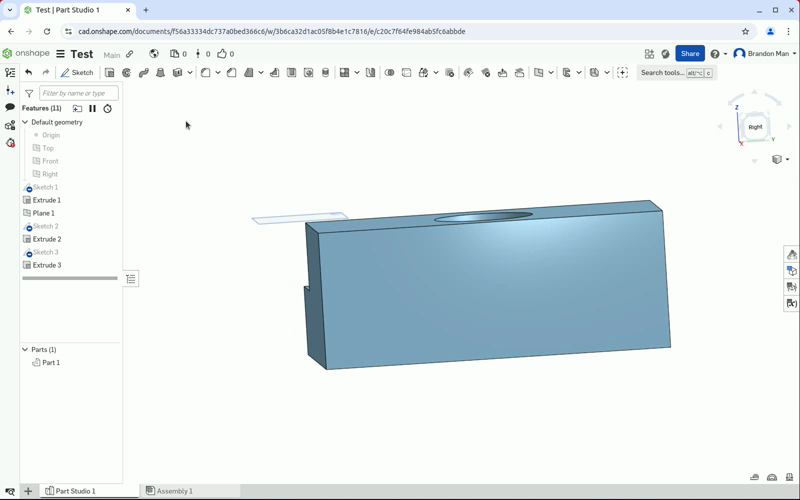
key(right, 3)
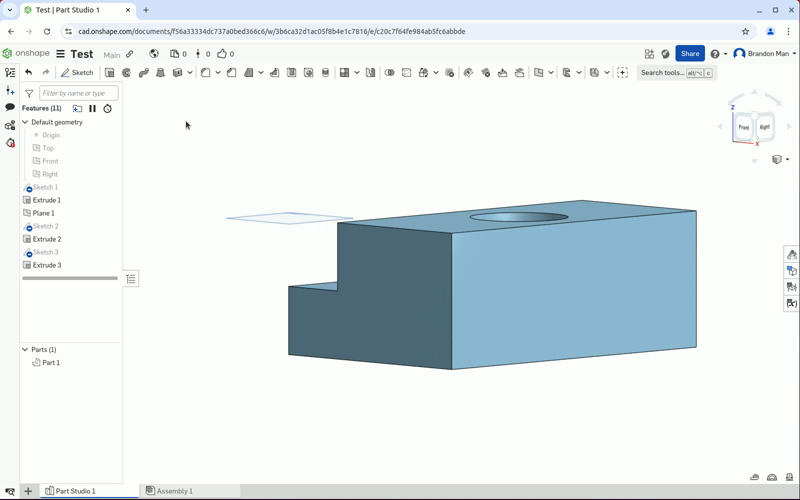
key(down, 3)
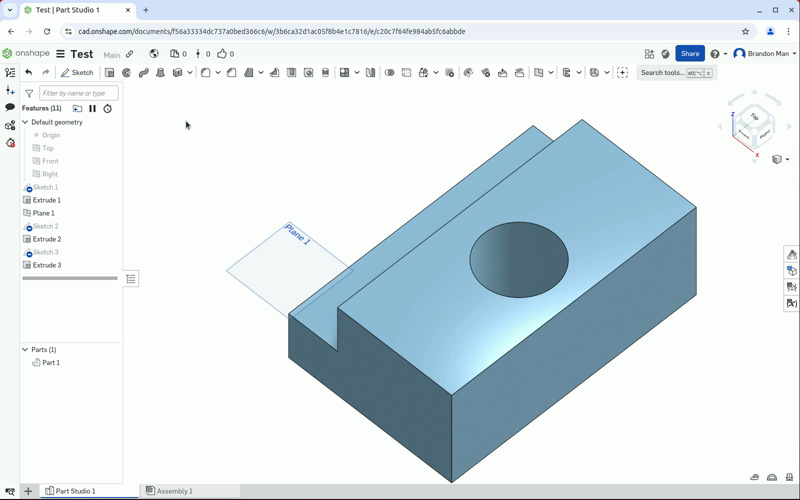
mouse_move(73, 189)
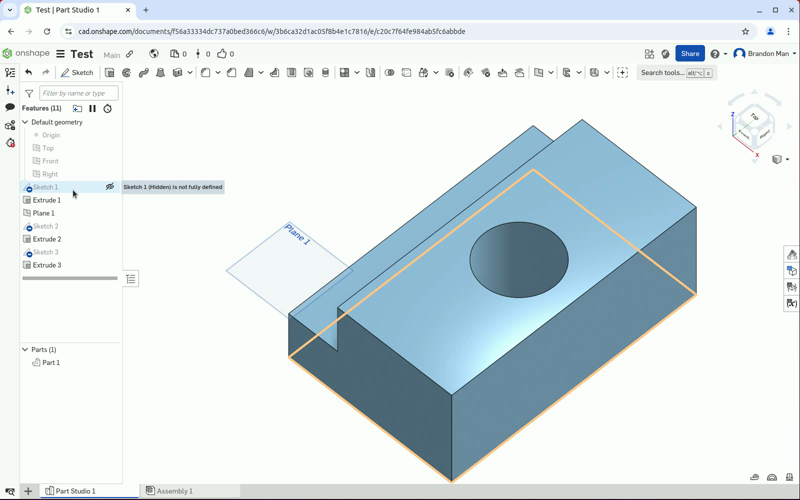
click(73, 189)